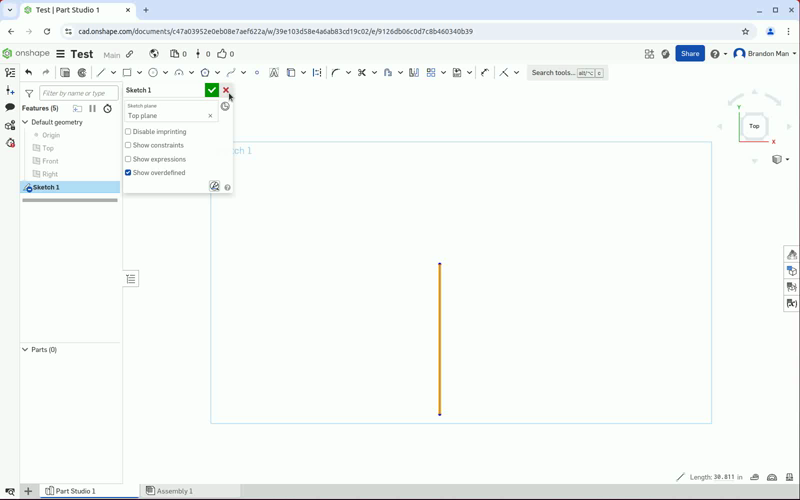
key(shift+h)
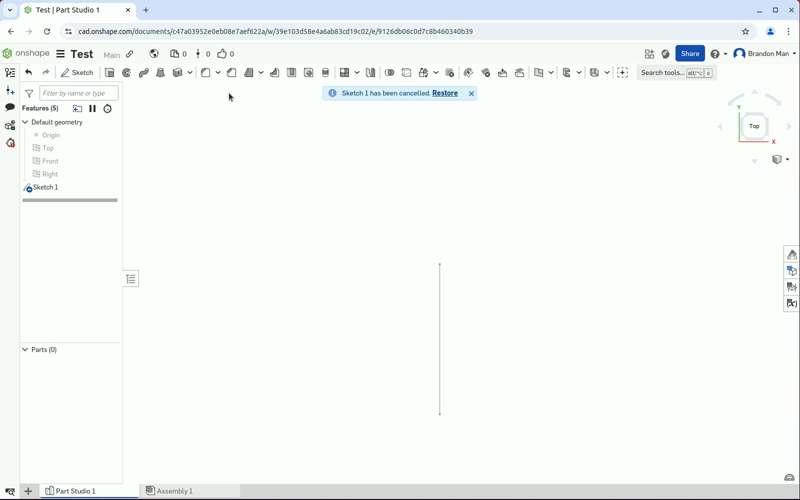
mouse_move(73, 352)
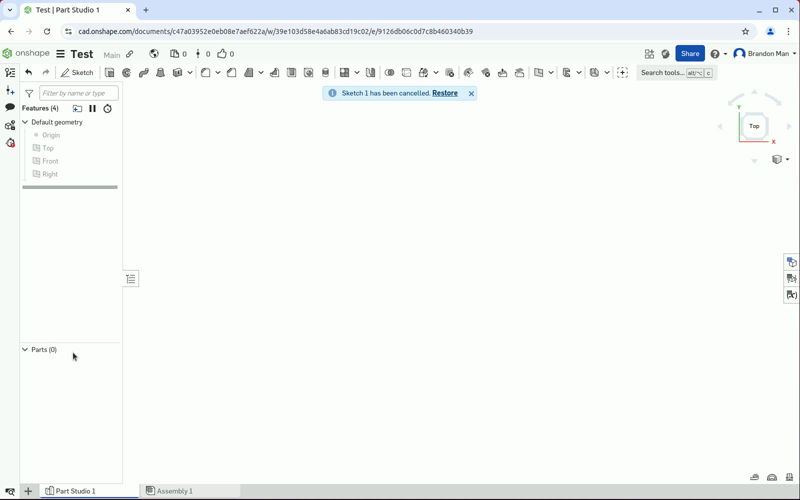
key(y)
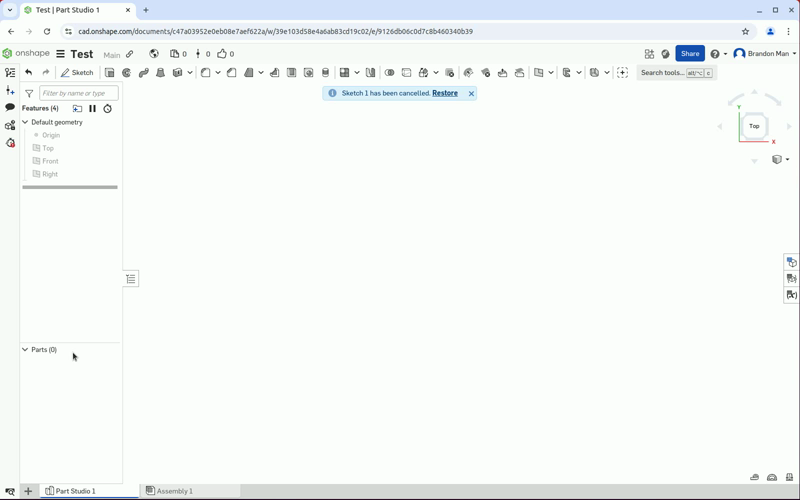
key(shift+p)
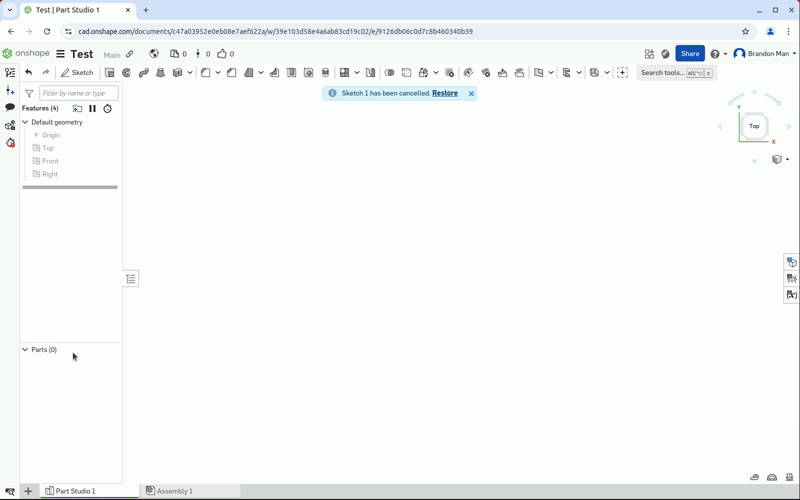
key(space)
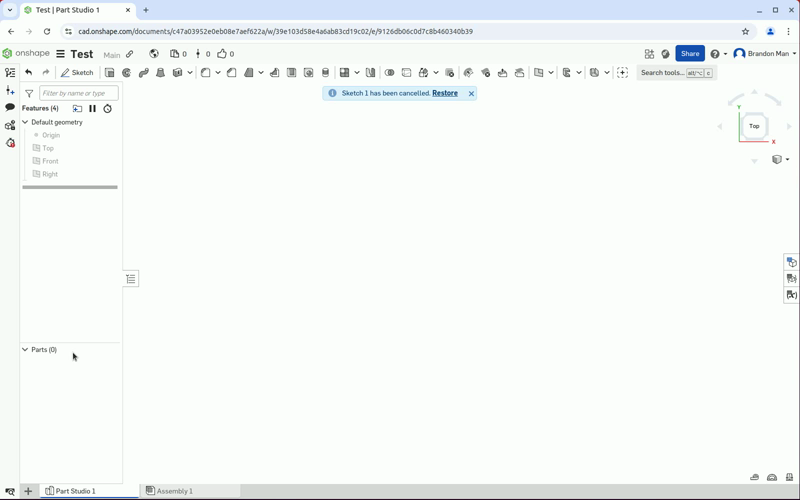
key_down(shift)
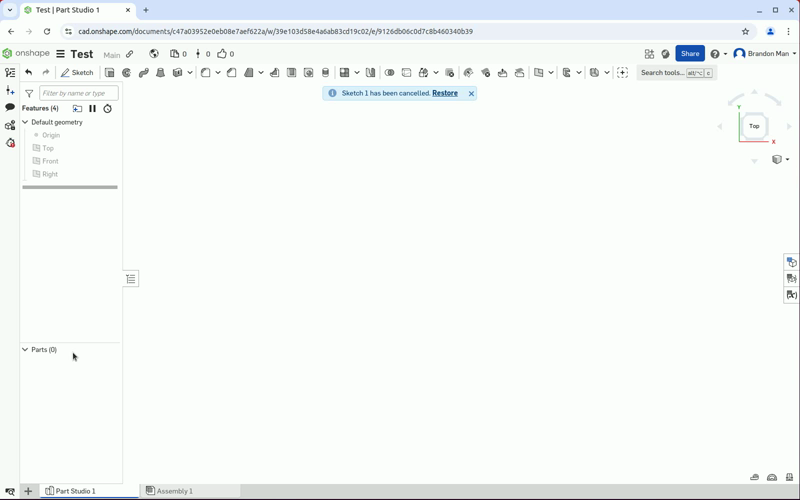
key(up)
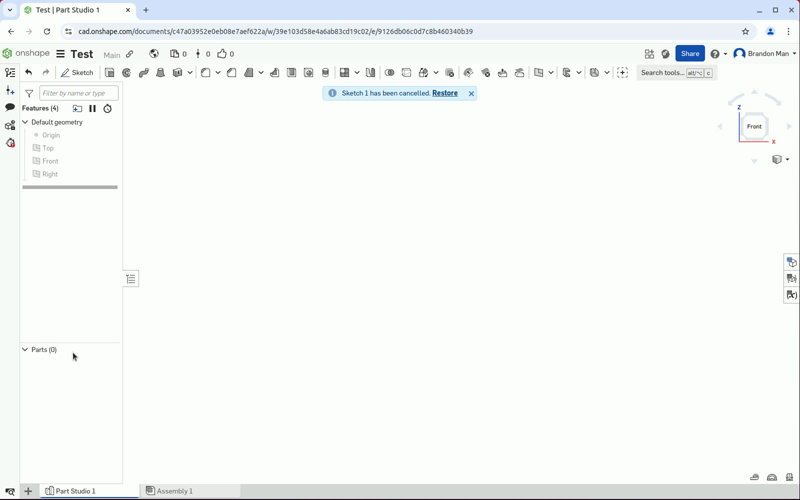
key_up(shift)
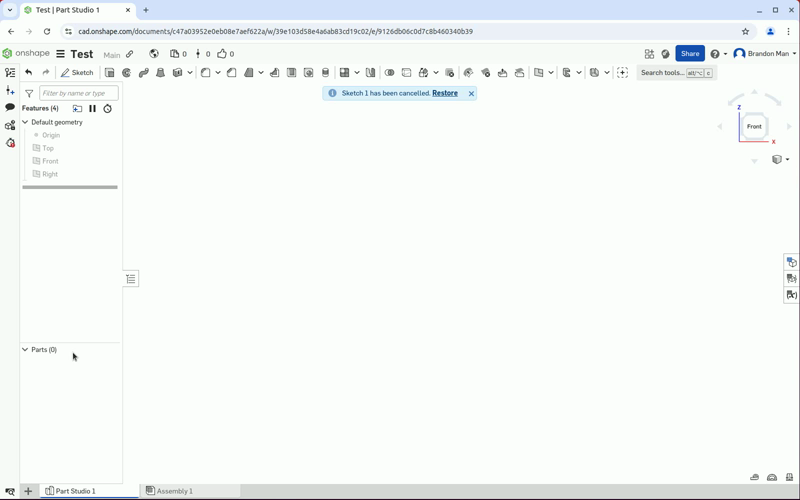
key(space)
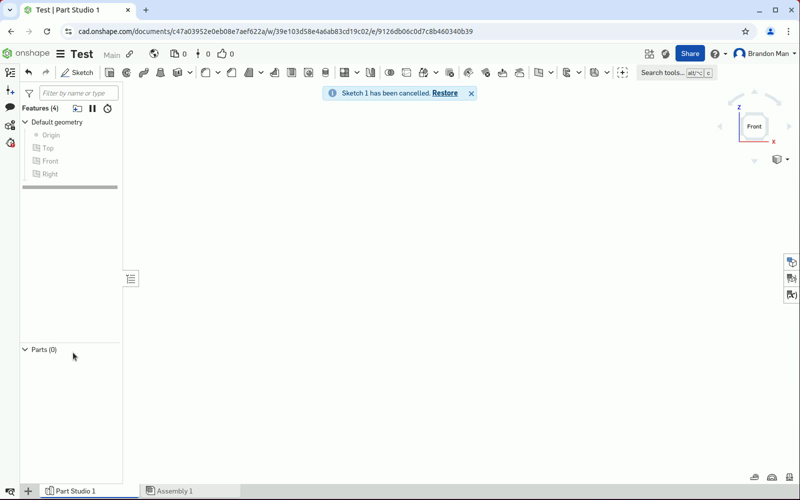
key_down(shift)
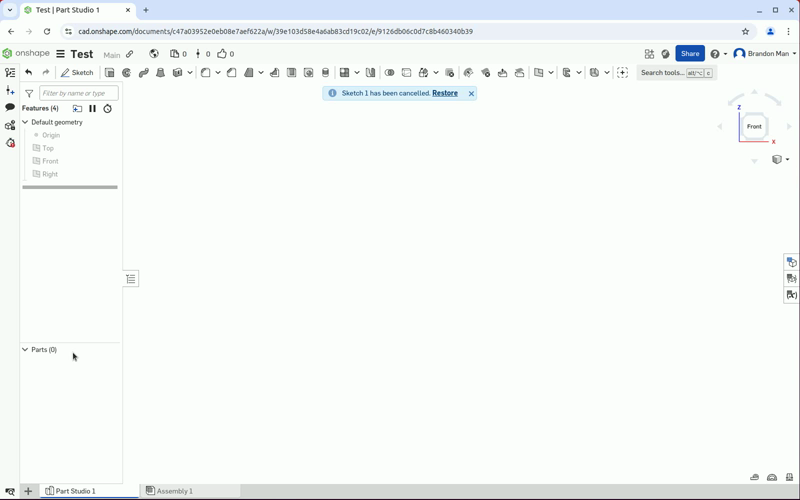
key(left)
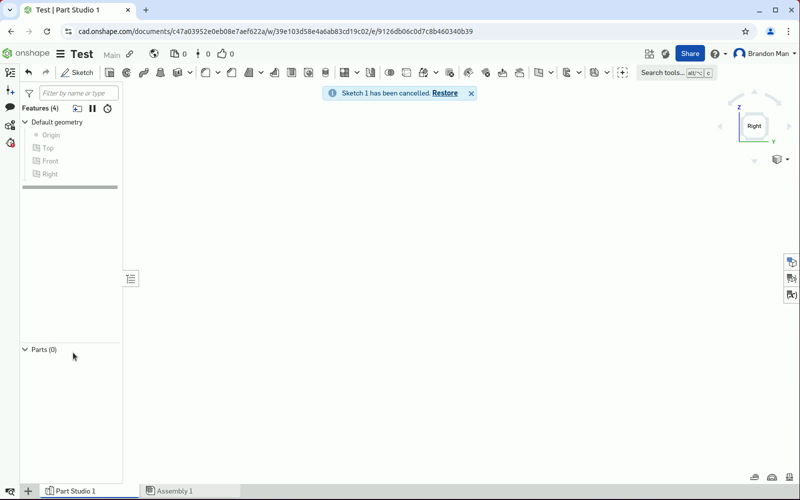
key_up(shift)
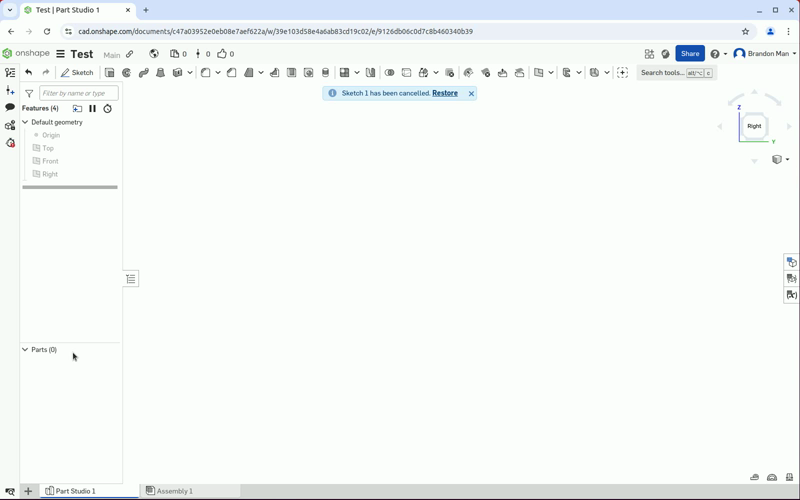
mouse_move(73, 352)
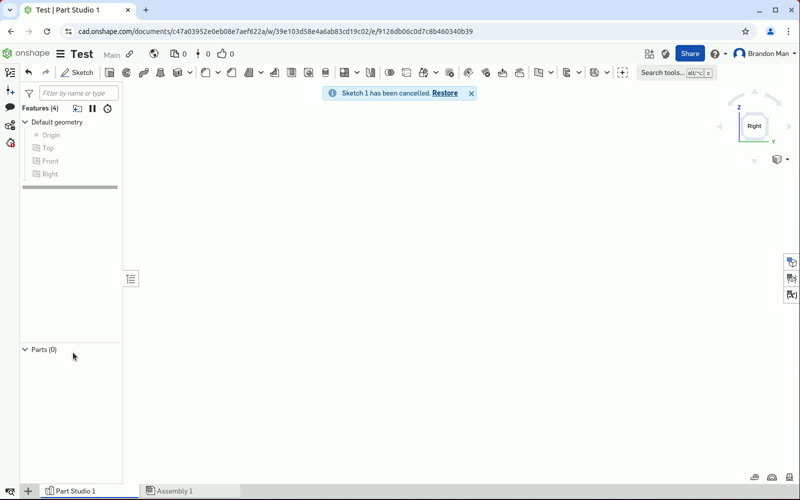
key(shift+y)
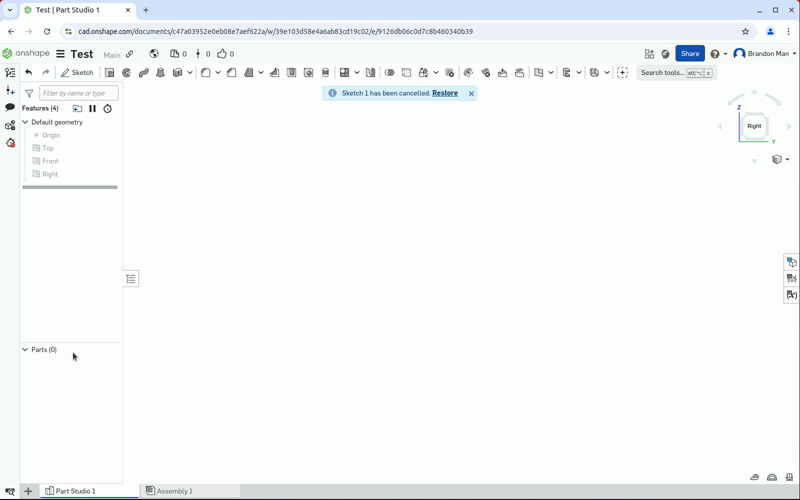
key(shift+s)
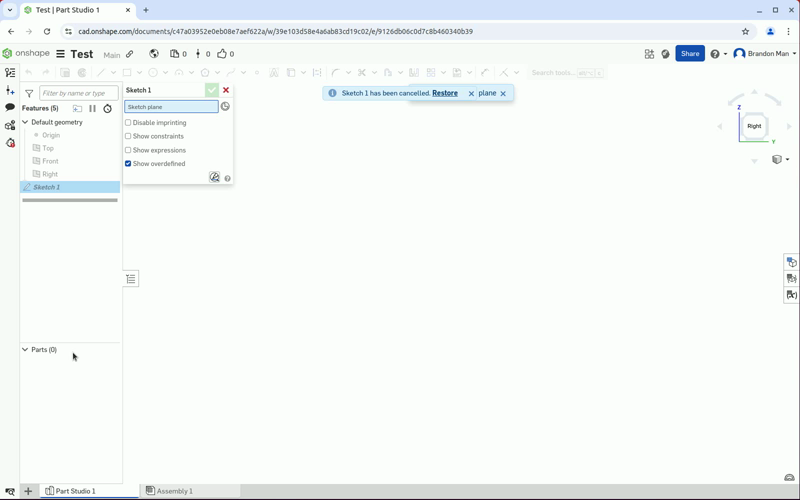
mouse_move(73, 176)
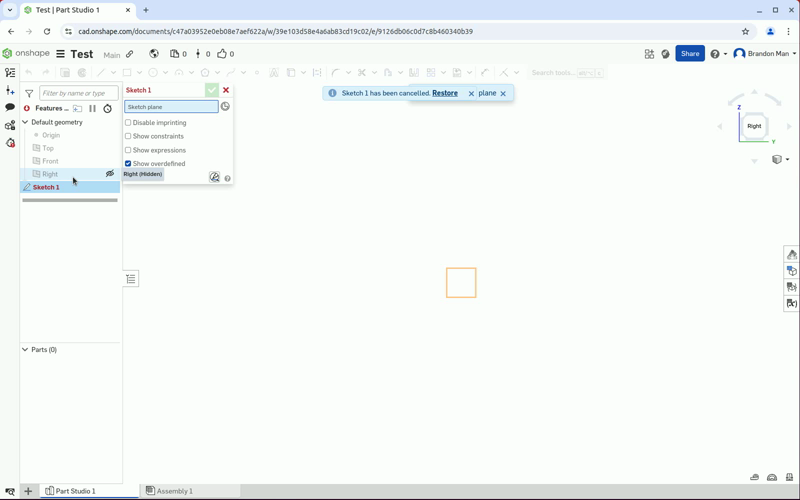
click(73, 176)
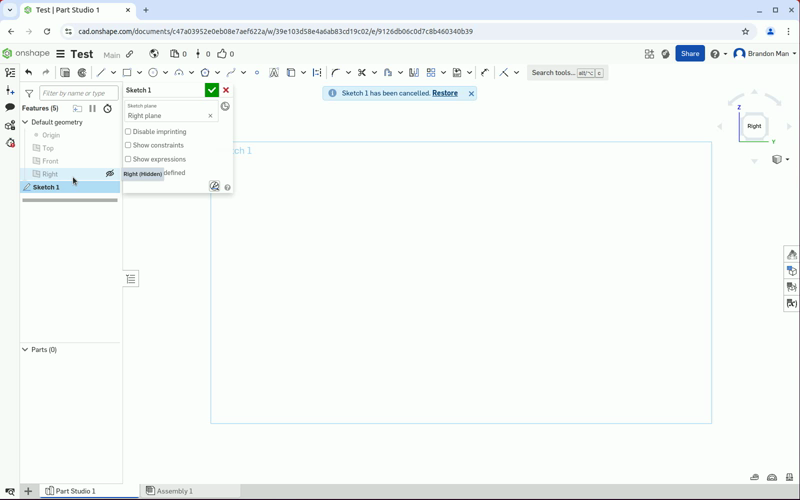
mouse_move(73, 352)
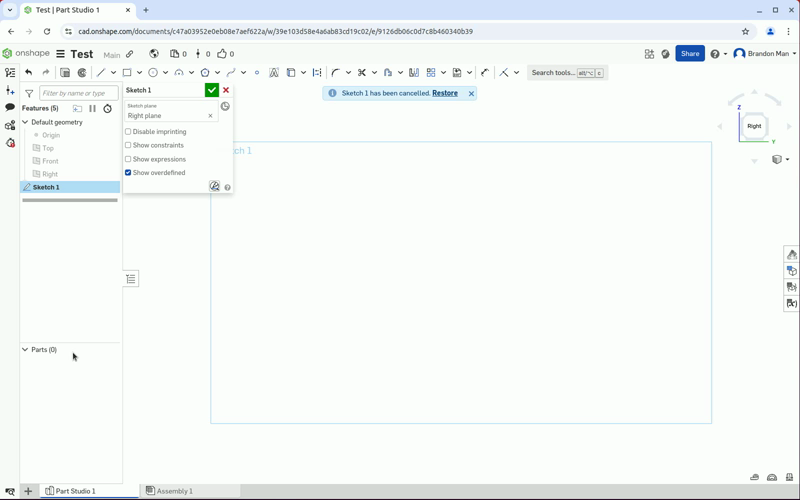
key(y)
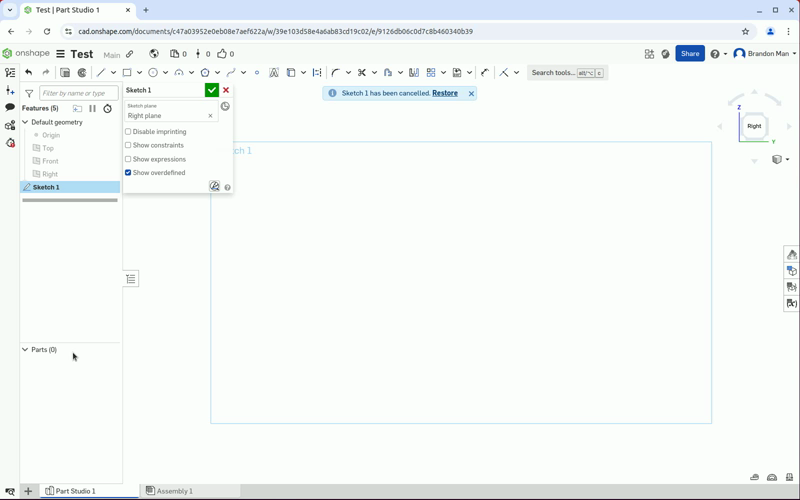
key(l)
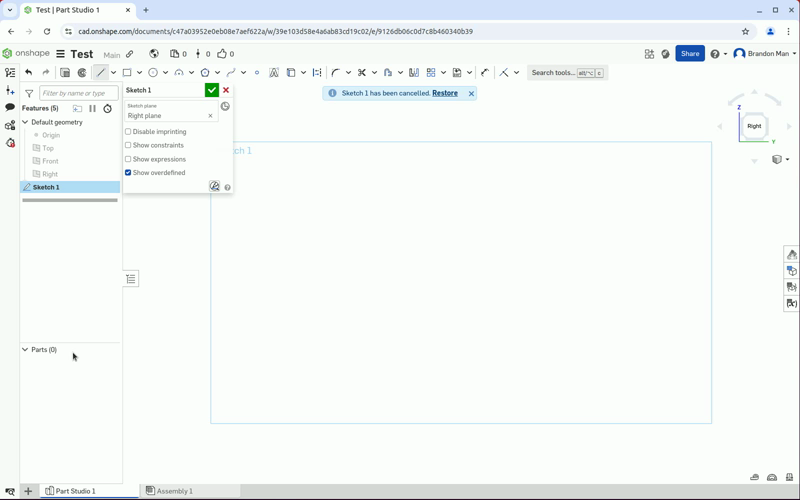
key_down(shift)
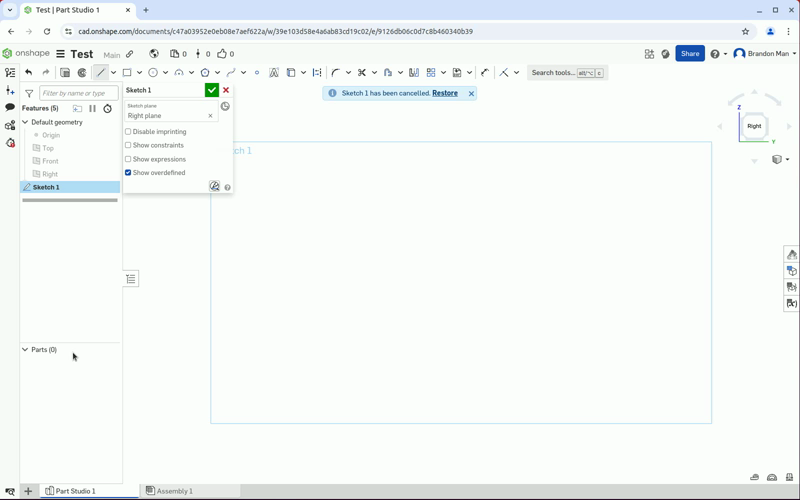
mouse_move(348, 373)
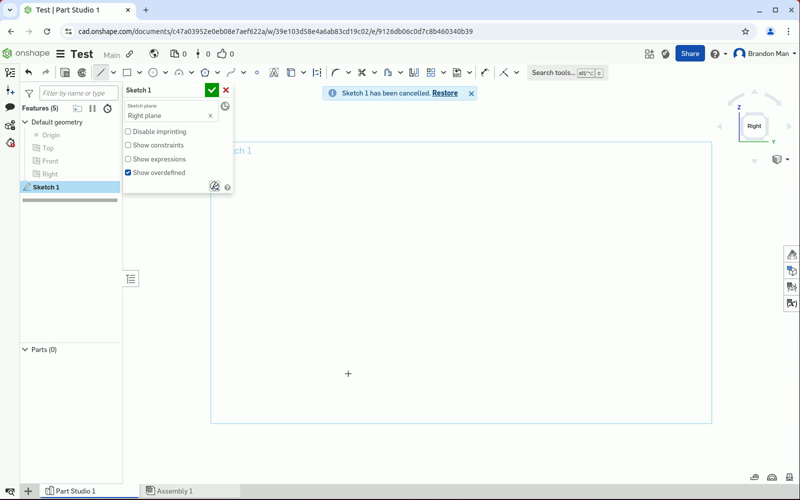
click(348, 373)
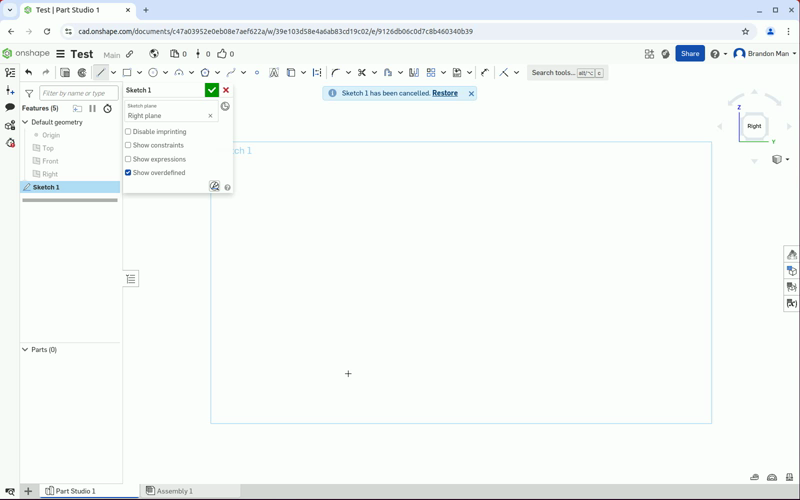
key_up(shift)
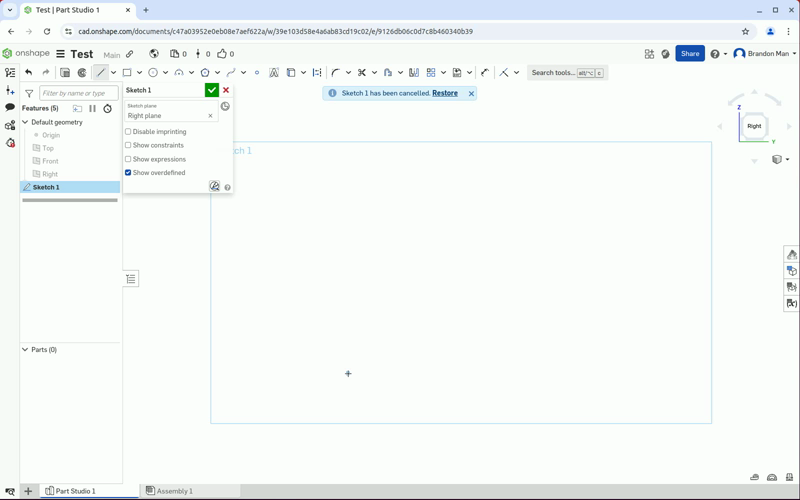
key_down(shift)
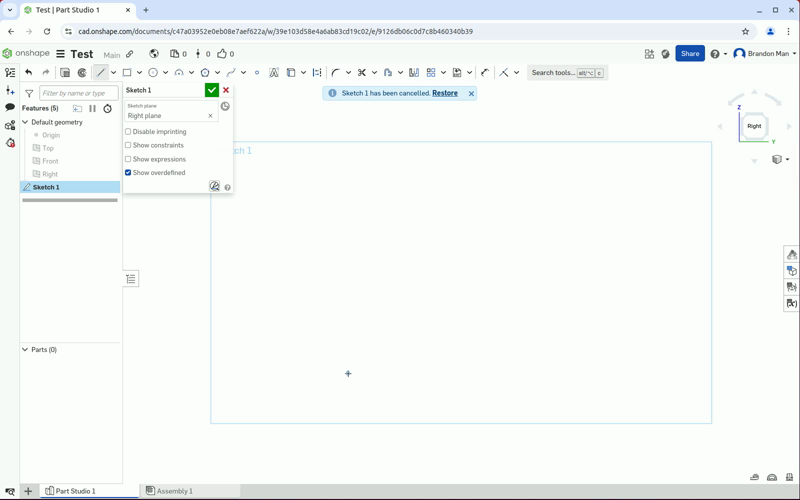
mouse_move(572, 373)
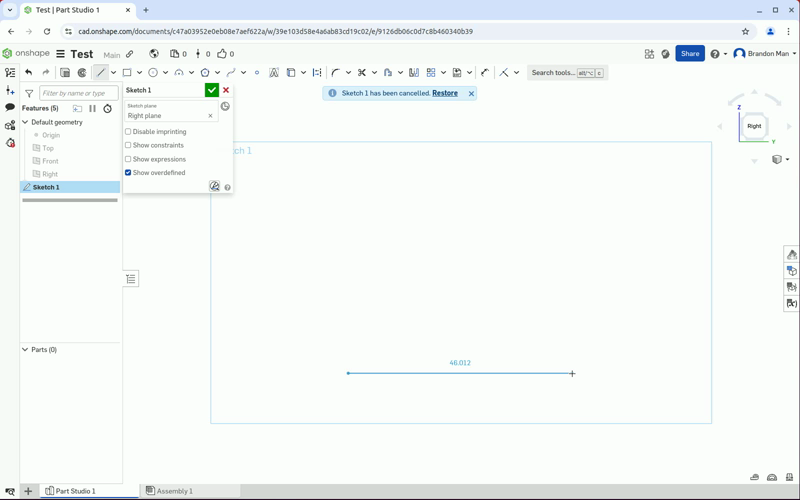
click(572, 373)
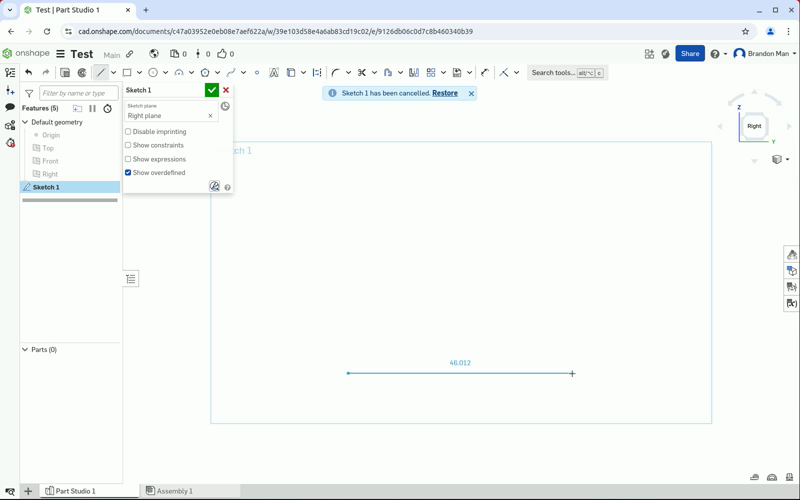
key_up(shift)
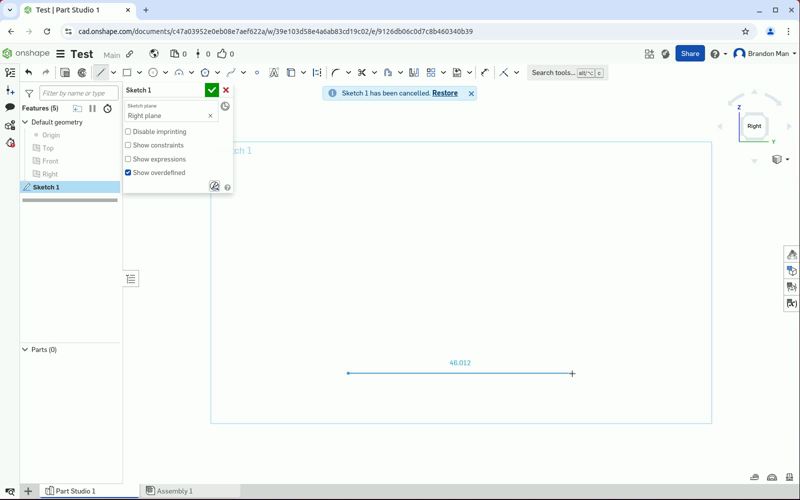
key_down(shift)
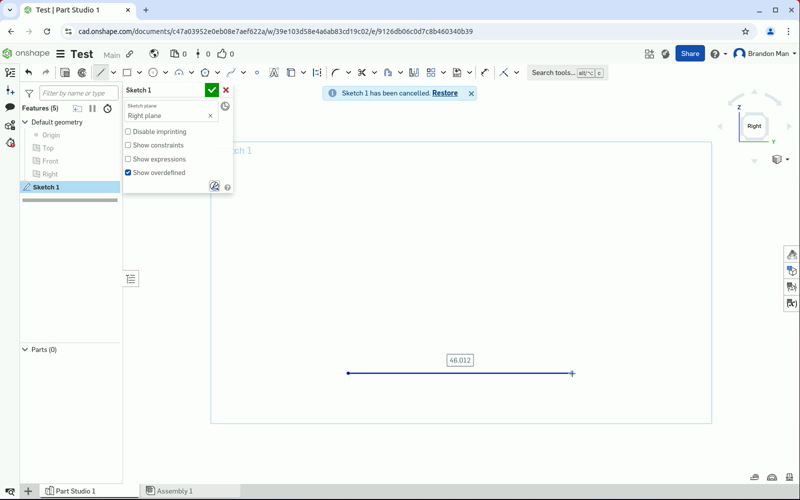
mouse_move(572, 194)
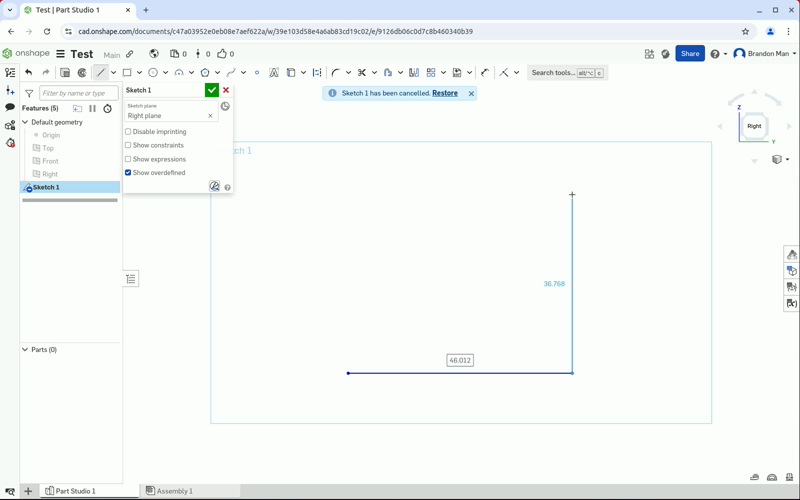
click(572, 194)
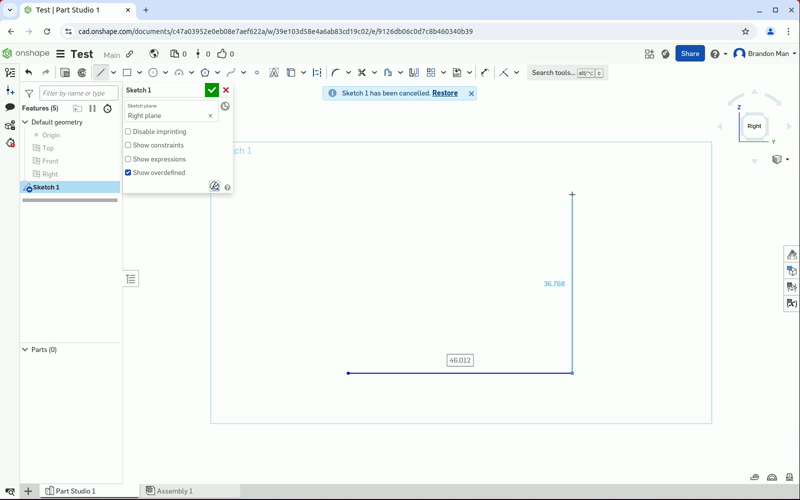
key_up(shift)
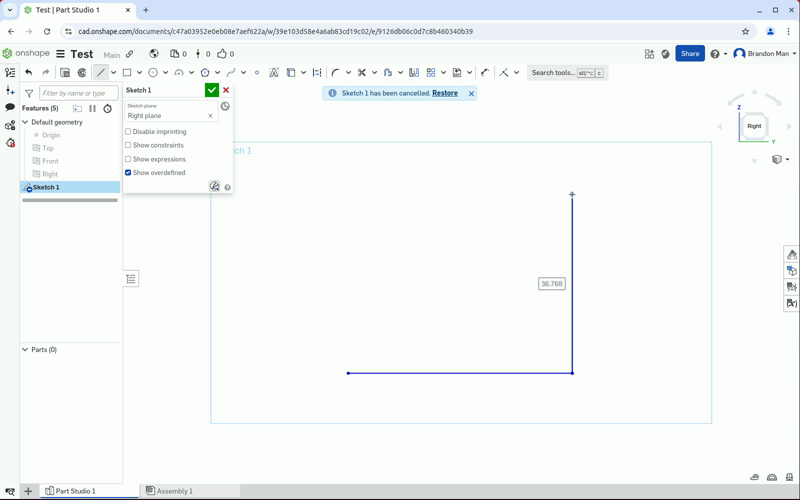
key_down(shift)
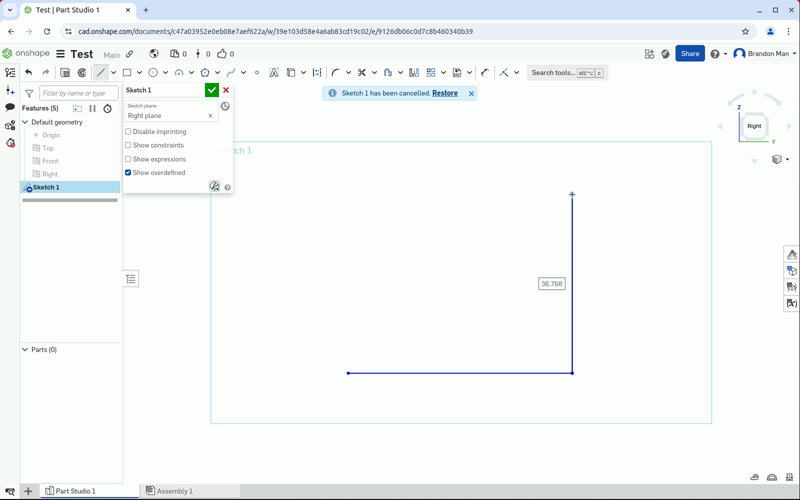
mouse_move(348, 194)
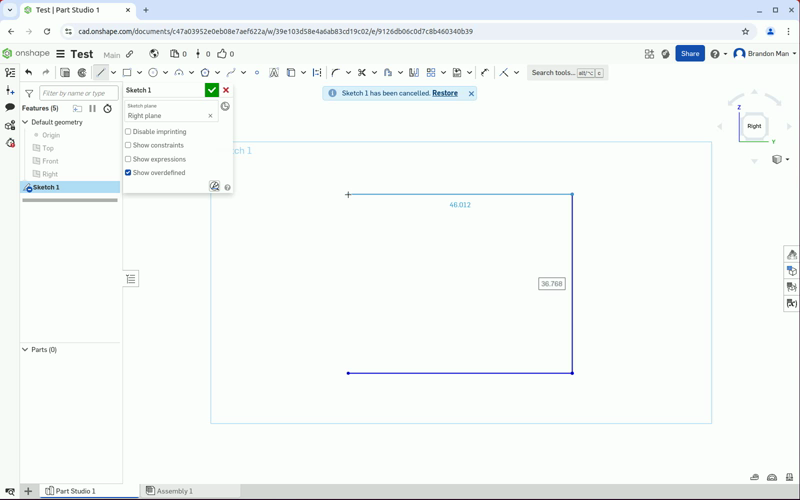
click(348, 194)
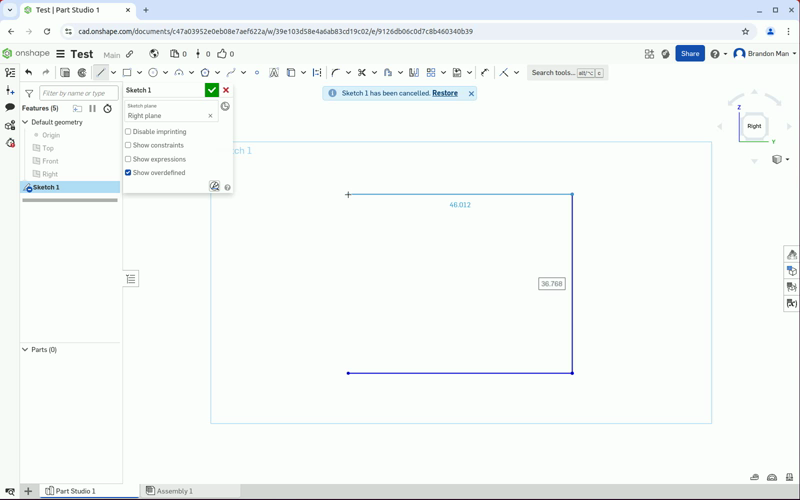
key_up(shift)
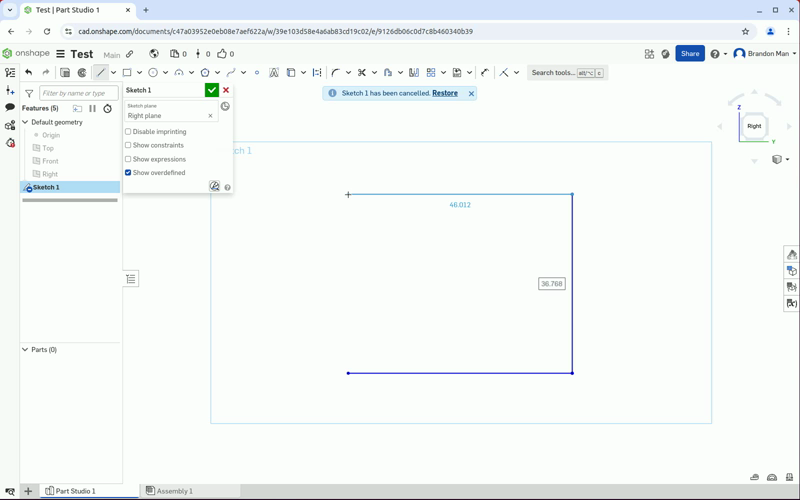
key_down(shift)
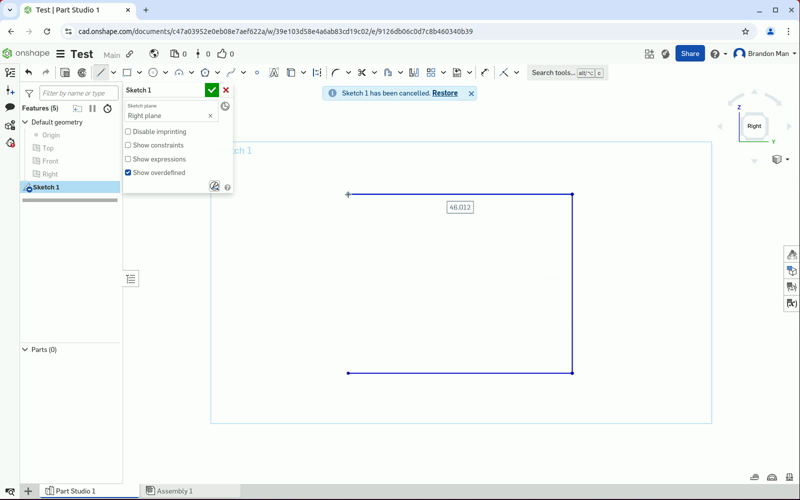
mouse_move(348, 373)
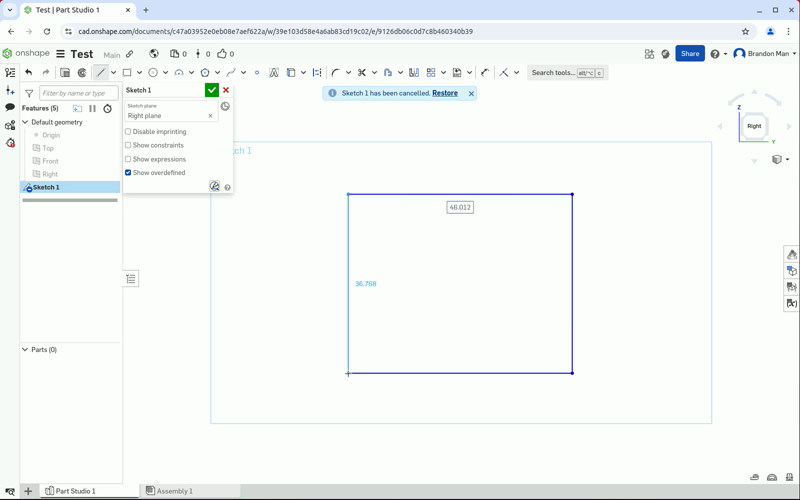
key_up(shift)
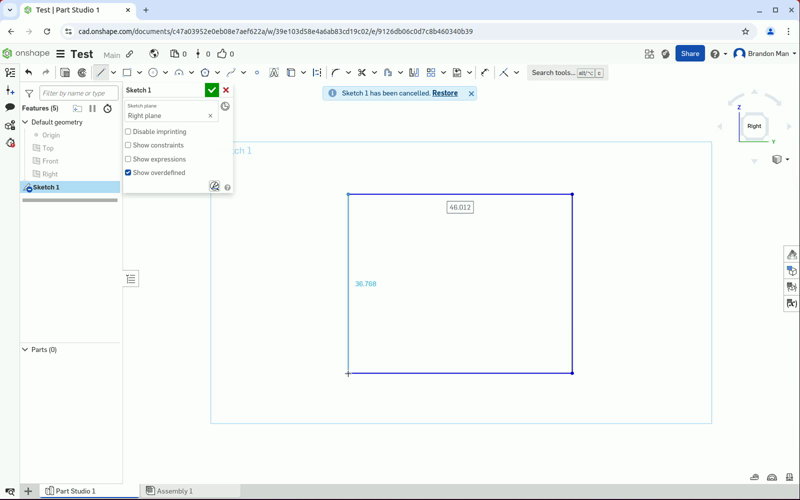
click(348, 373)
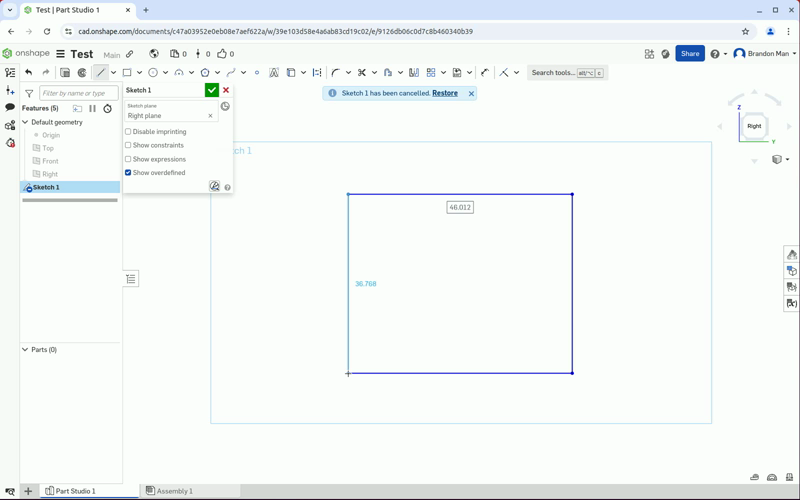
key(esc)
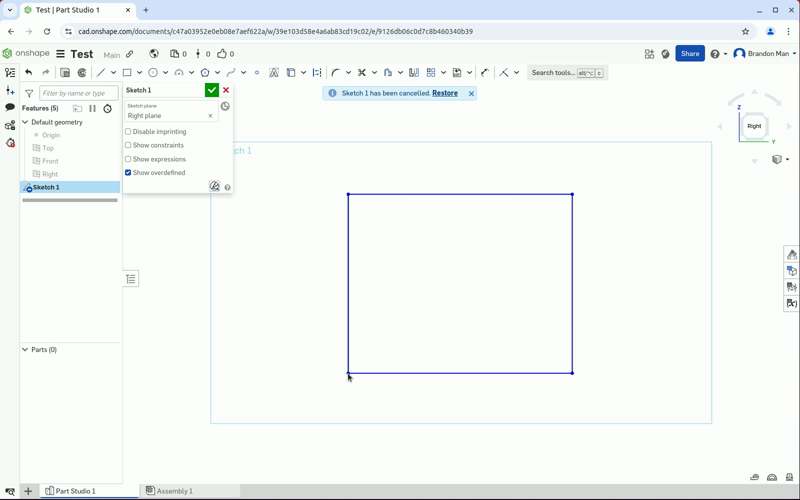
mouse_move(459, 303)
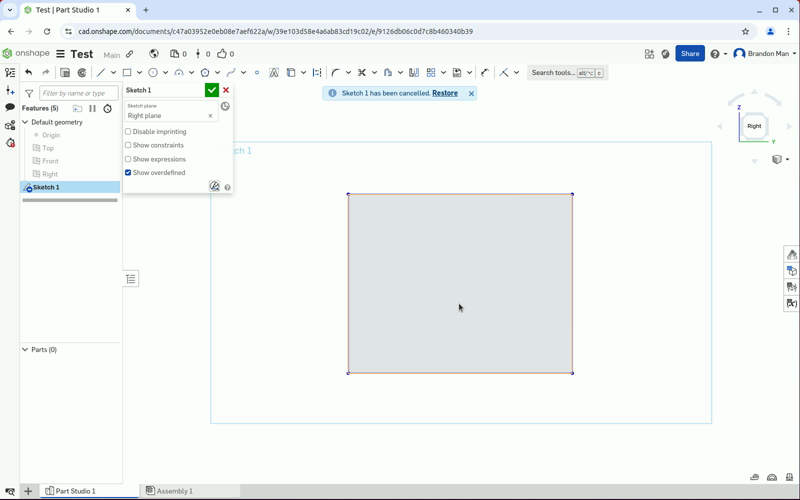
click(459, 303)
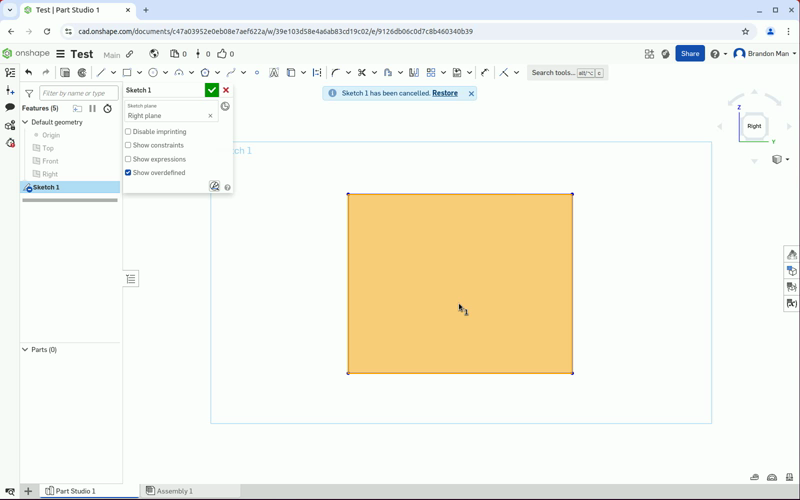
mouse_move(73, 352)
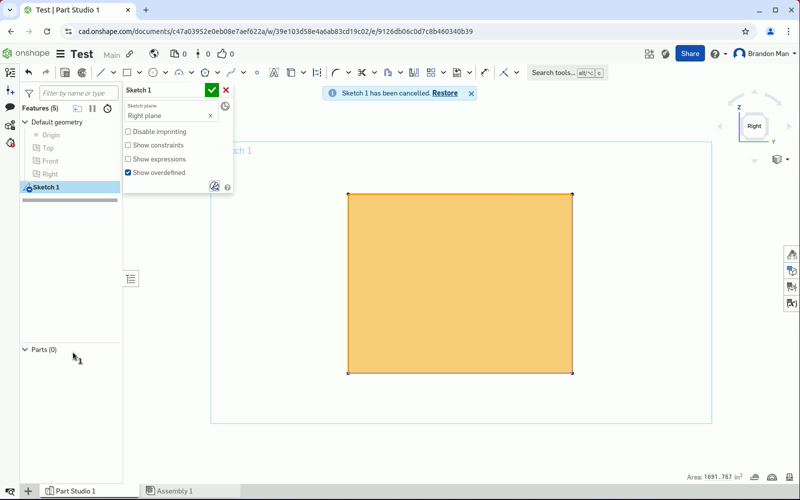
key(shift+y)
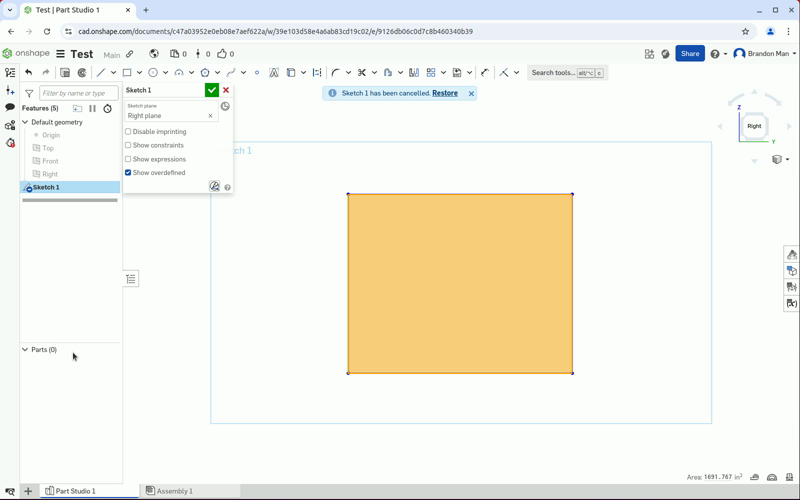
key(shift+e)
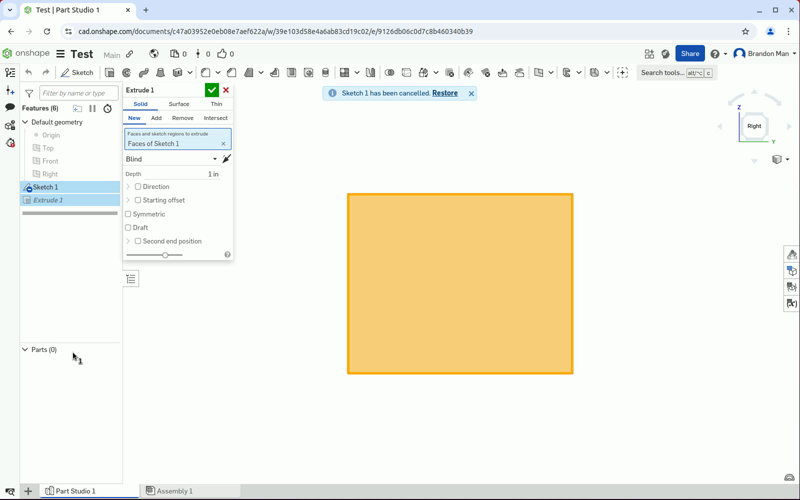
mouse_move(143, 106)
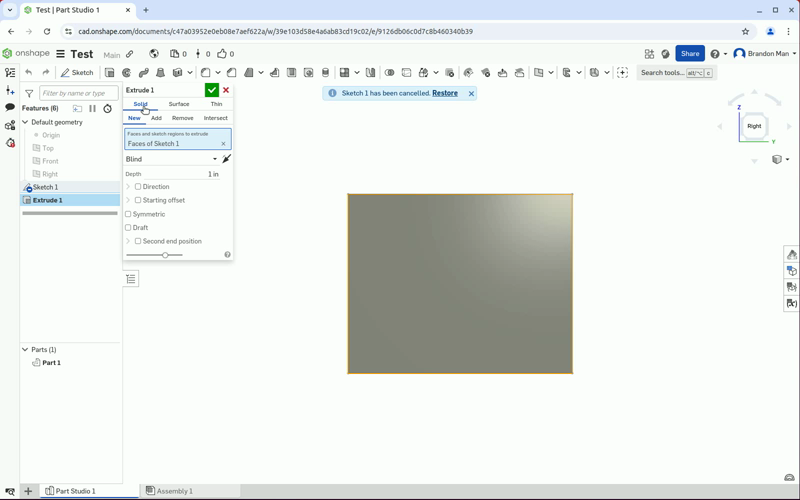
click(143, 106)
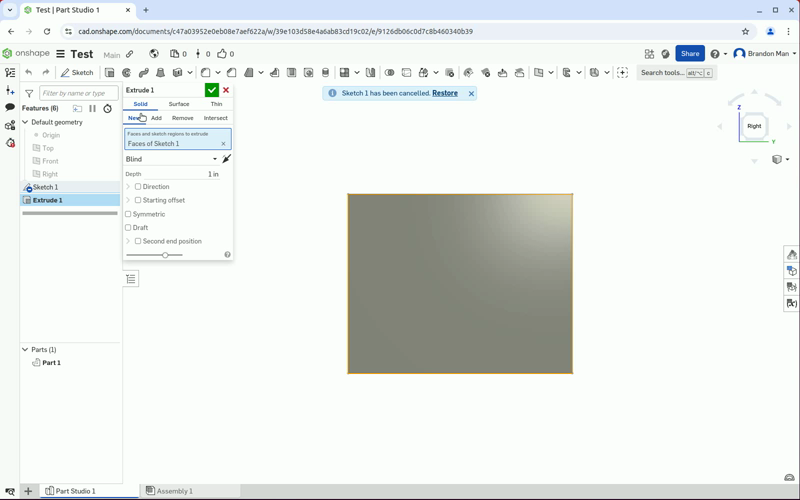
mouse_move(137, 120)
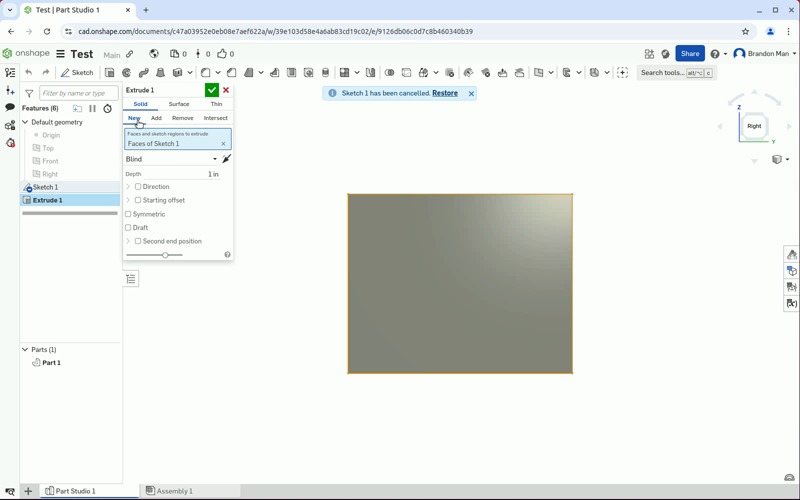
click(137, 120)
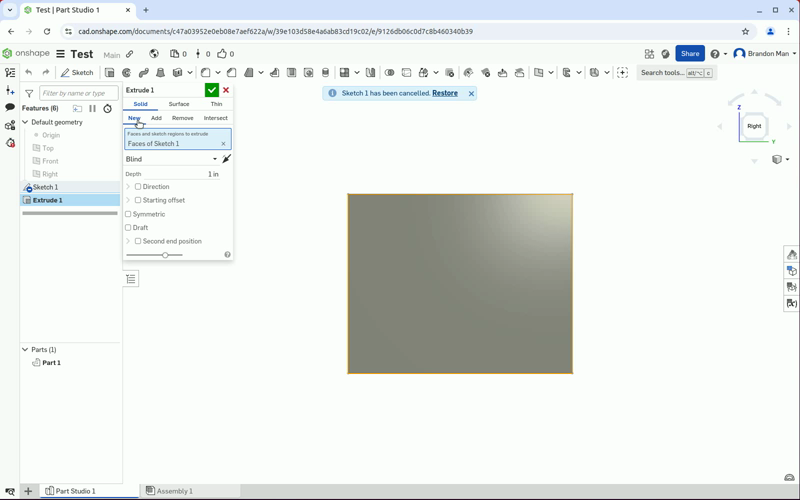
key(tab, 4)
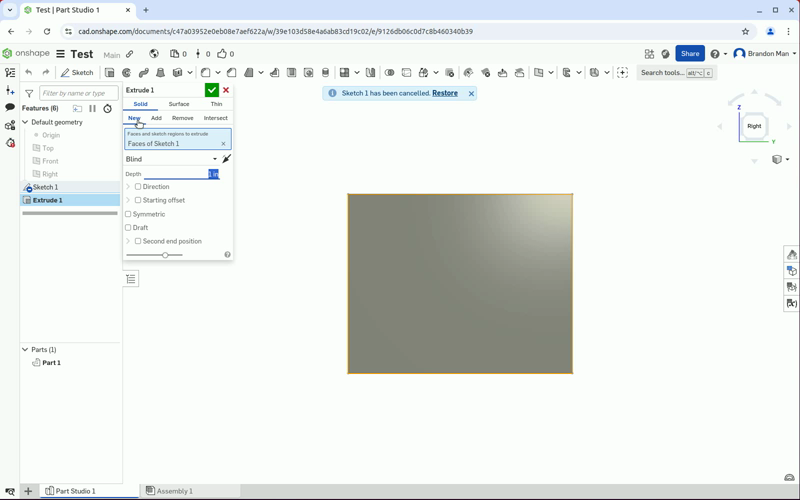
text(1.444)
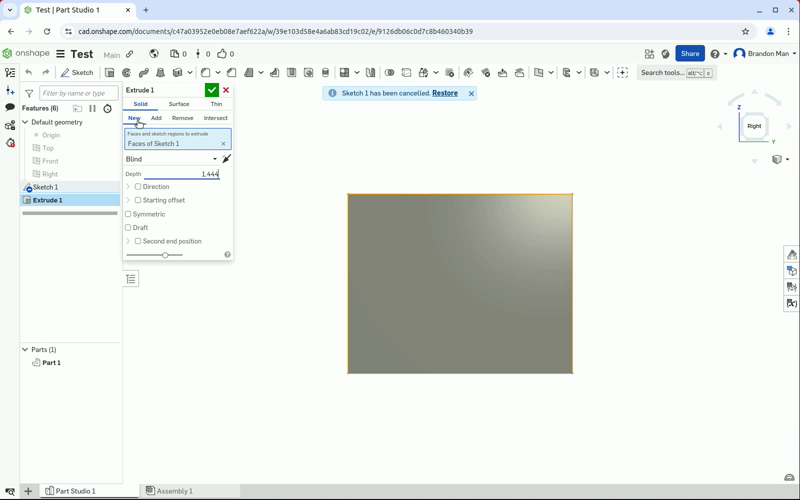
key(tab, 3)
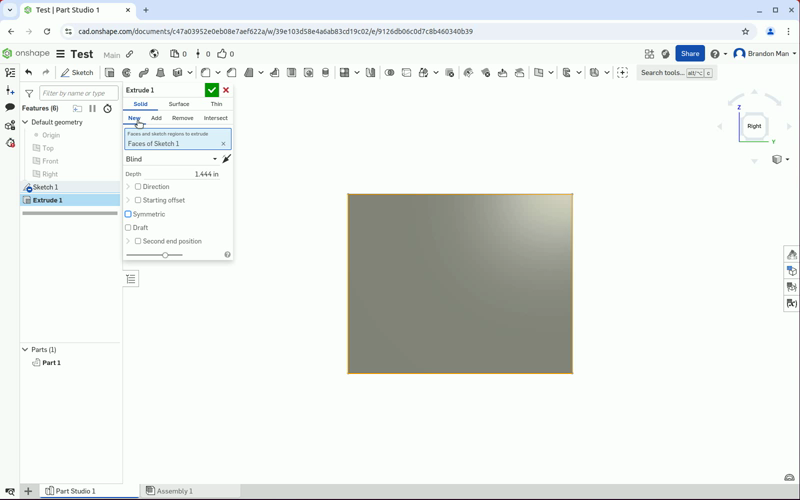
key(space)
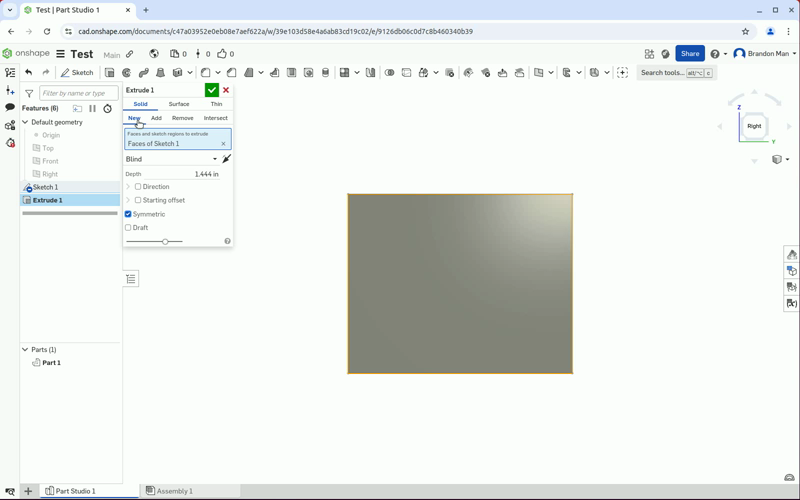
key(enter)
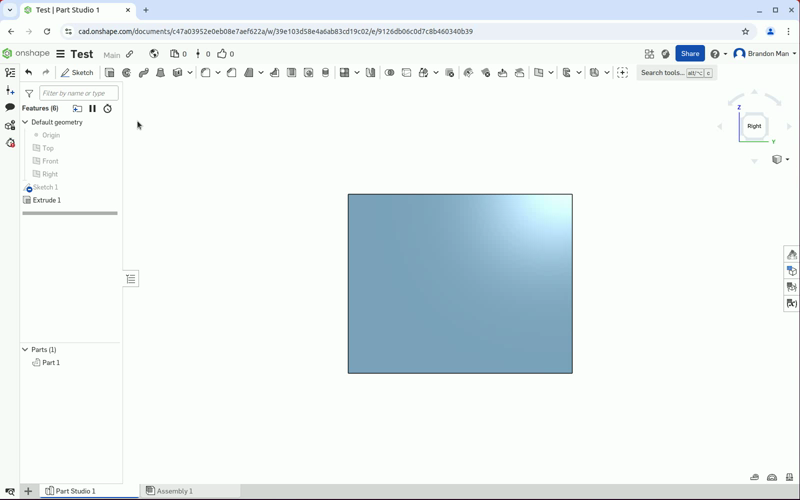
key(shift+h)
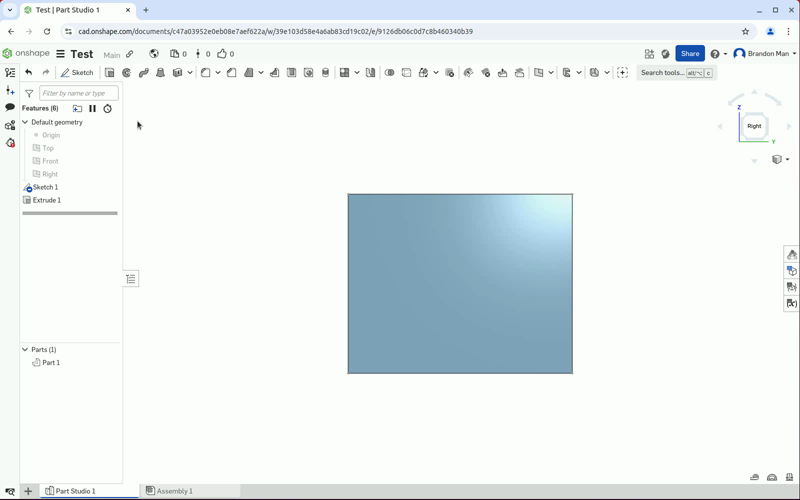
key(shift+h)
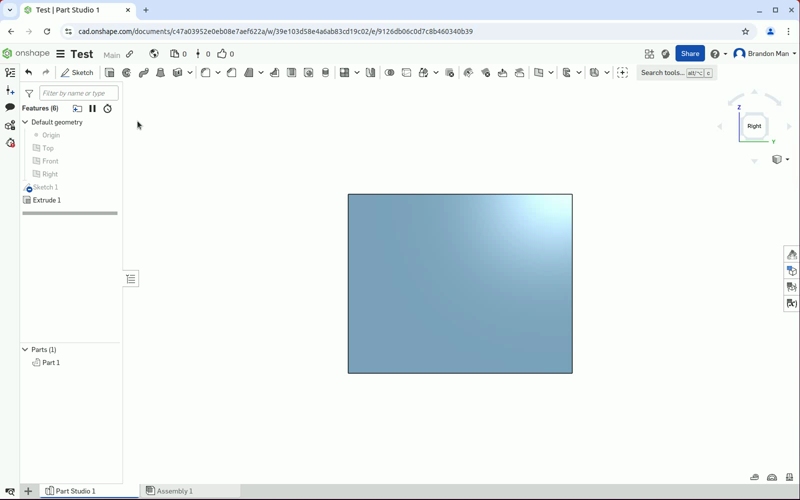
mouse_move(73, 189)
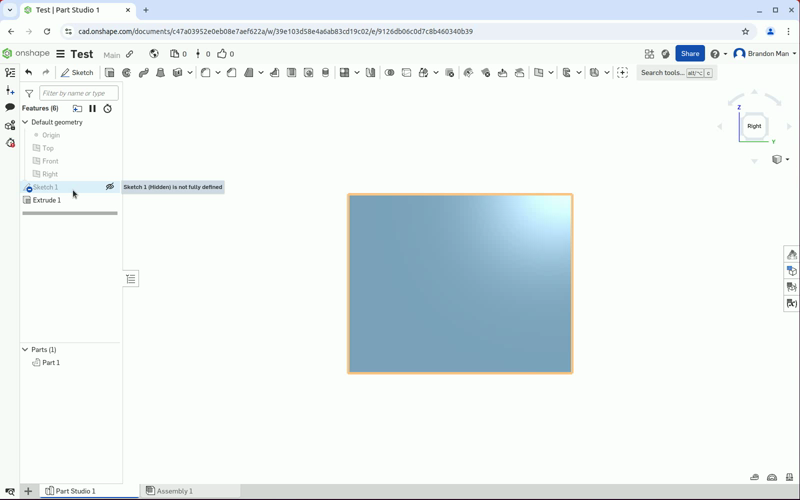
click(73, 189)
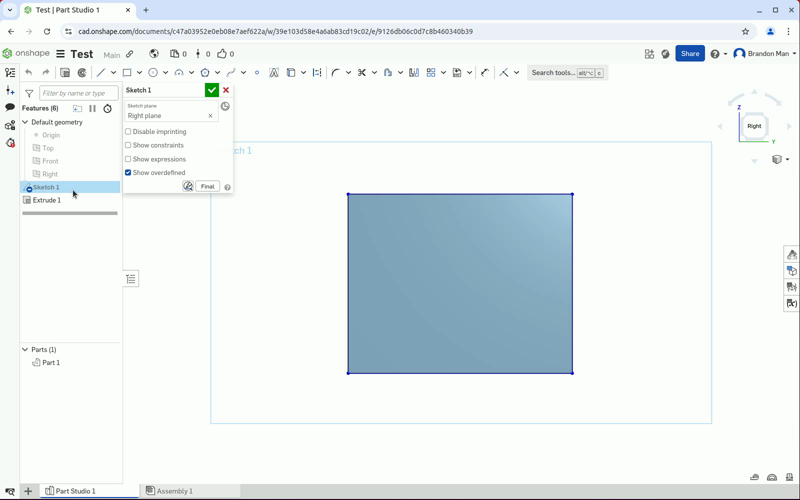
mouse_move(229, 92)
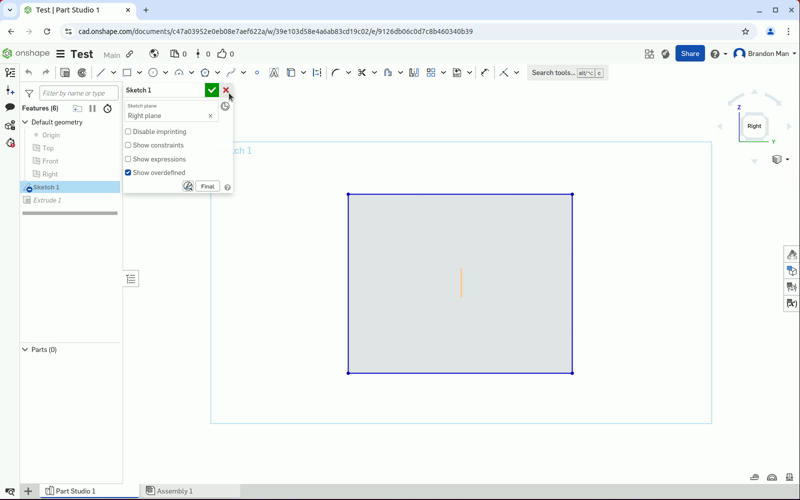
click(229, 92)
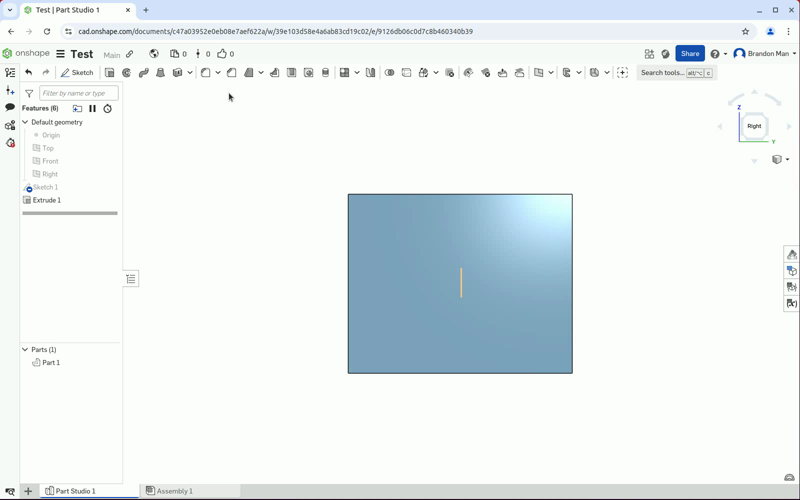
mouse_move(541, 75)
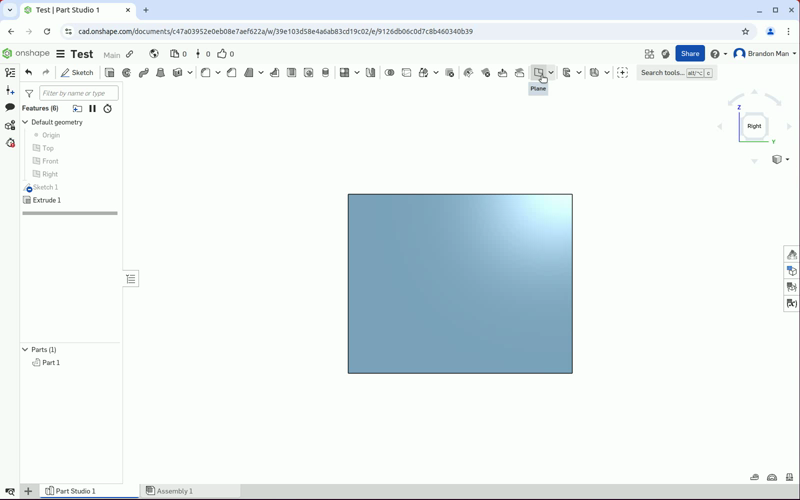
click(541, 75)
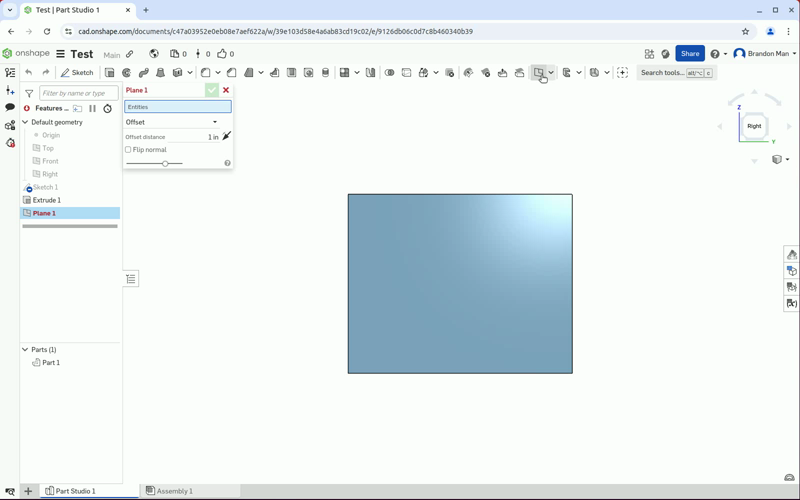
mouse_move(73, 176)
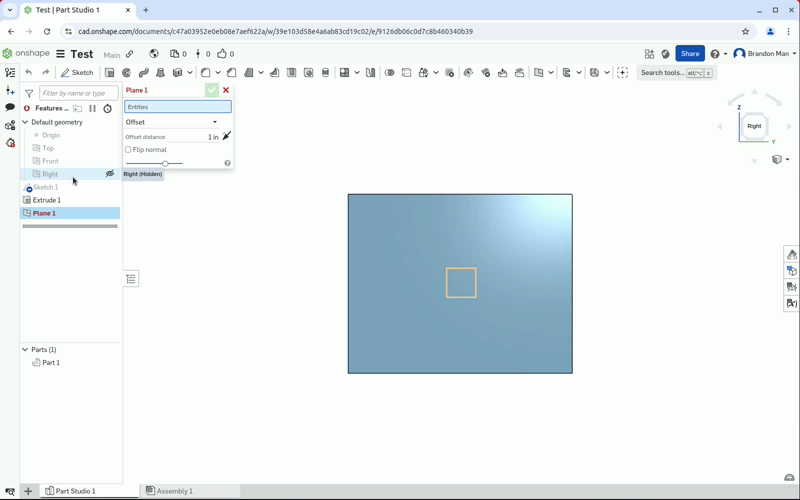
click(73, 176)
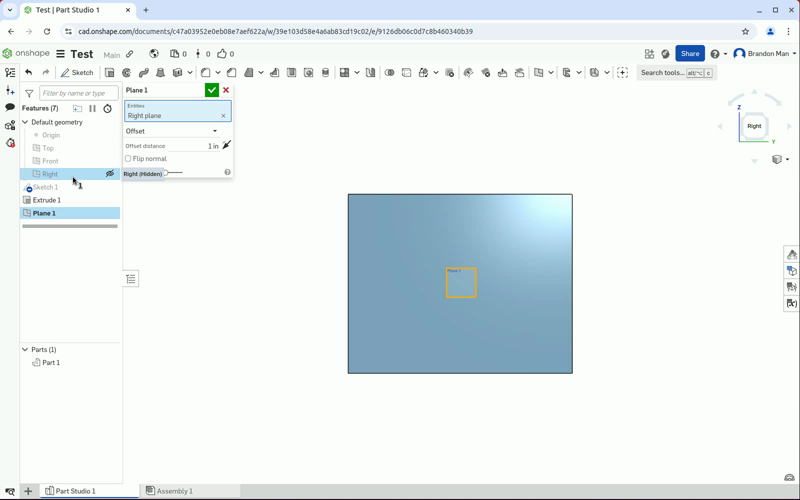
key(tab, 2)
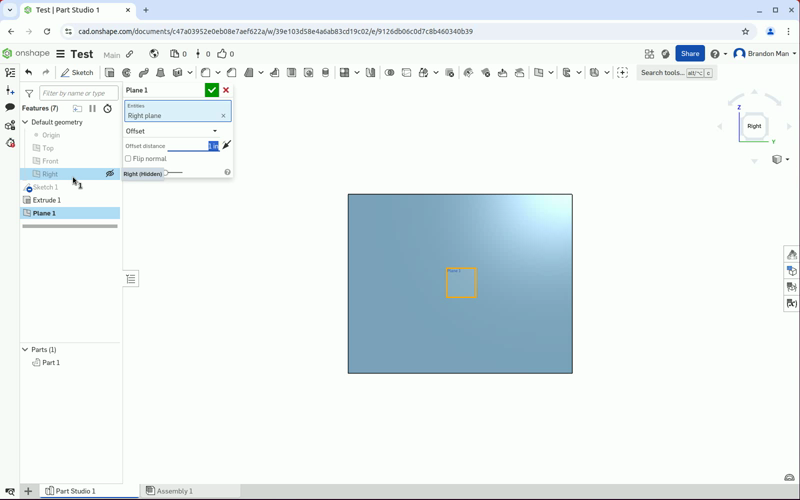
text(0.709)
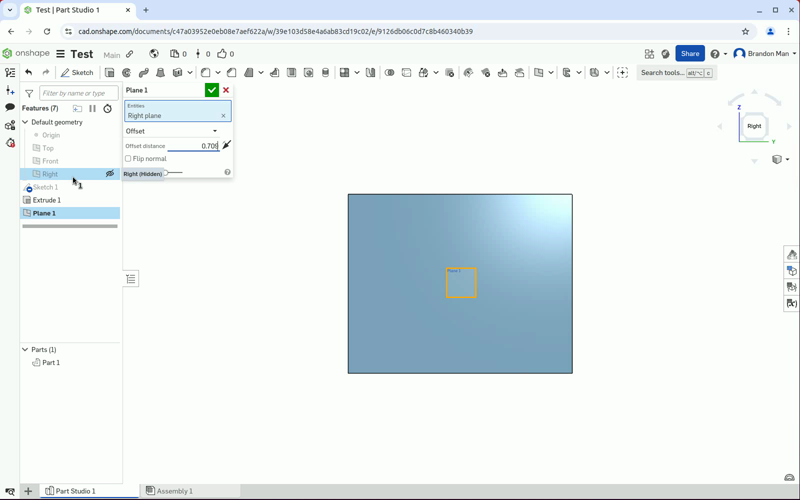
key(enter, 2)
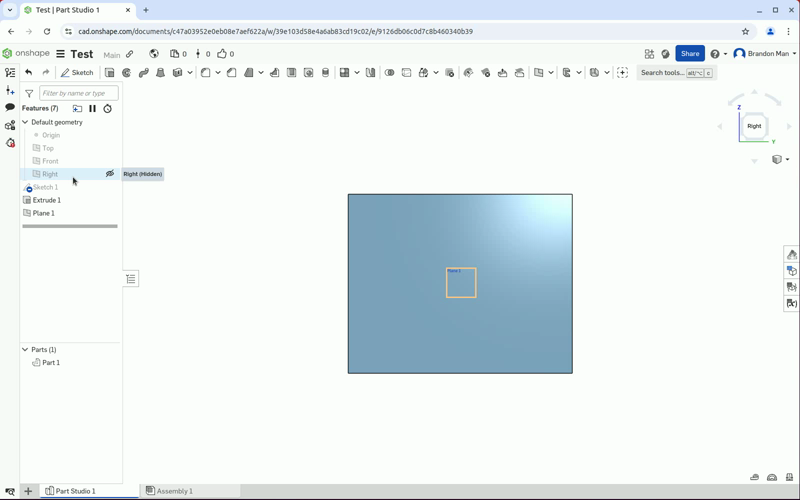
key(shift+s)
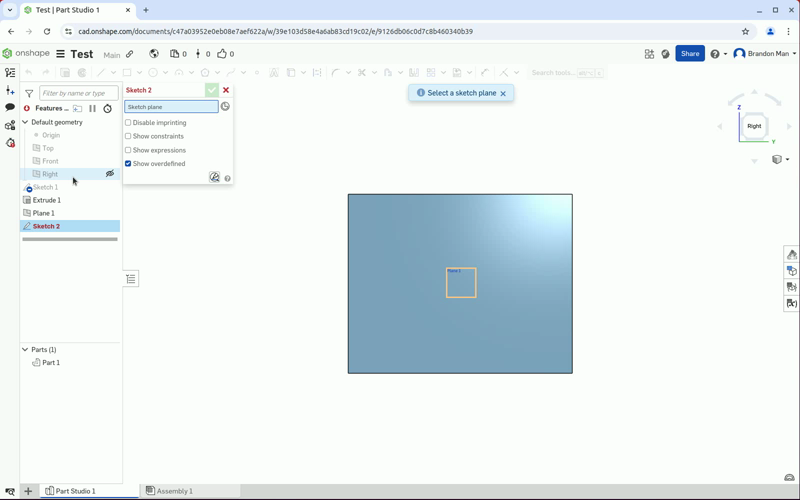
mouse_move(73, 215)
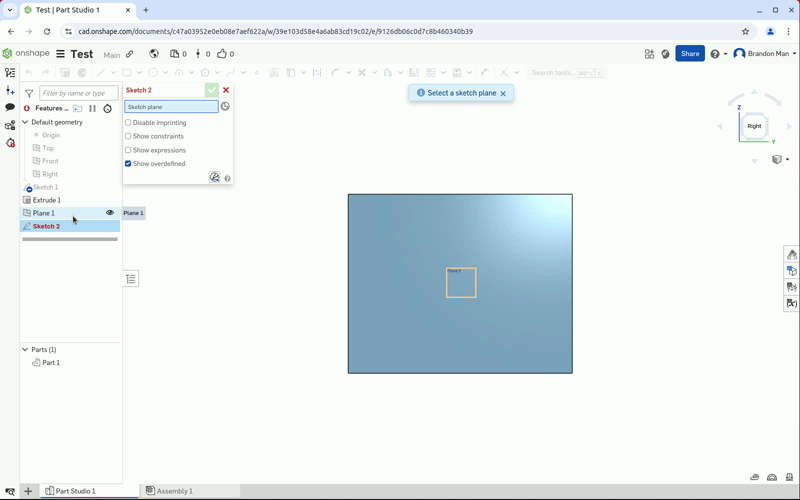
click(73, 215)
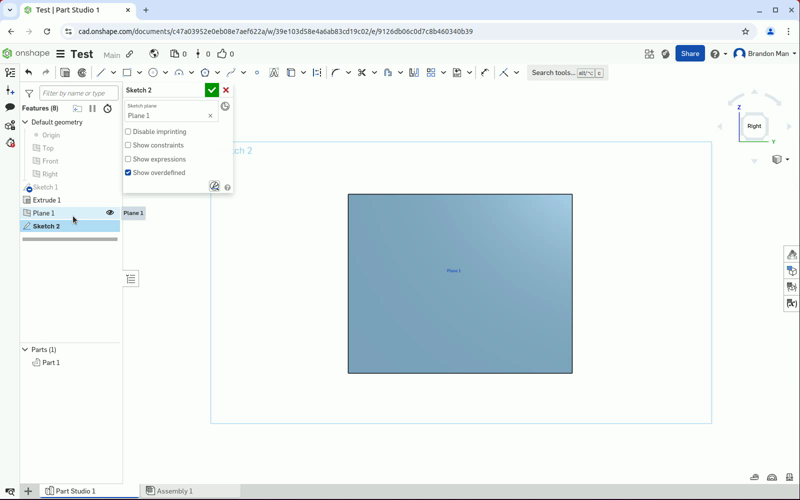
mouse_move(73, 352)
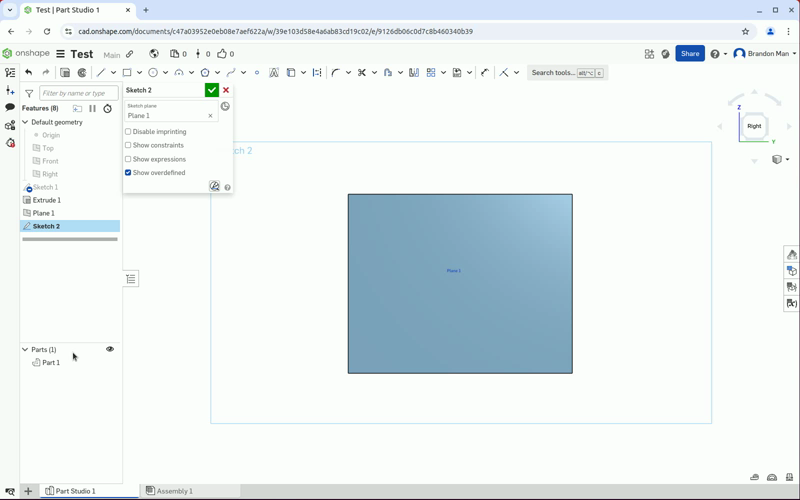
key(y)
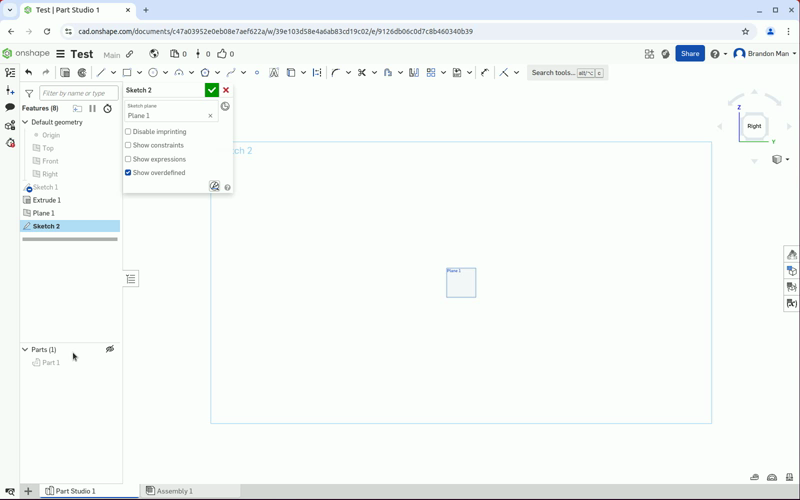
key(l)
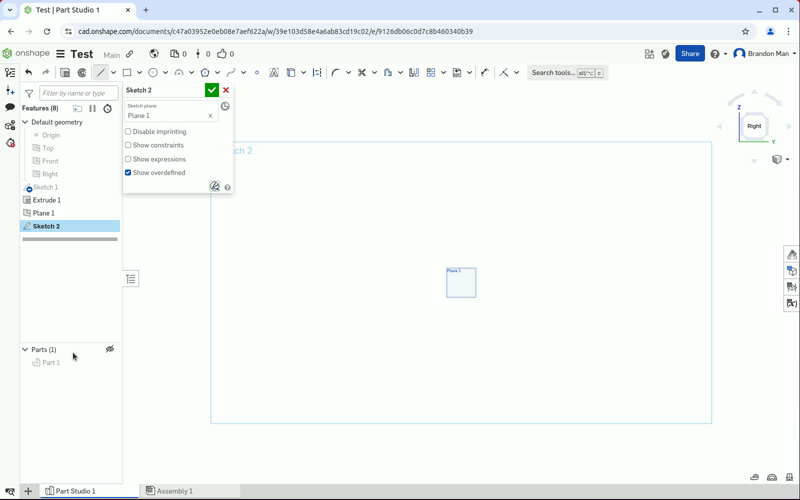
key_down(shift)
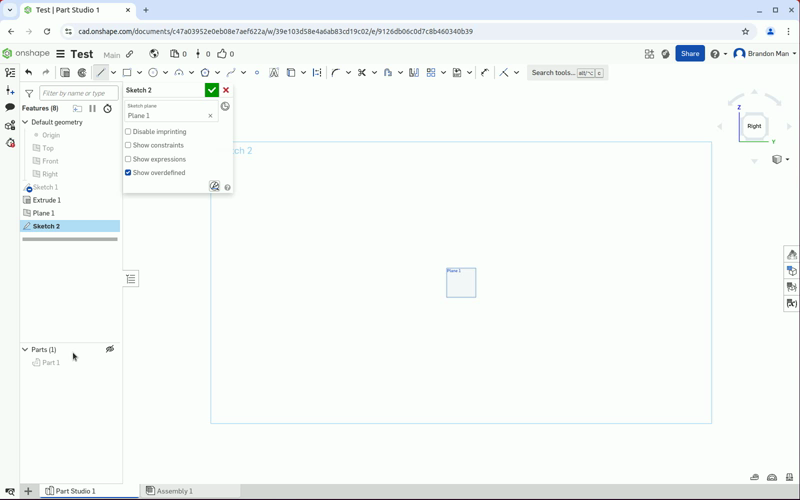
mouse_move(355, 373)
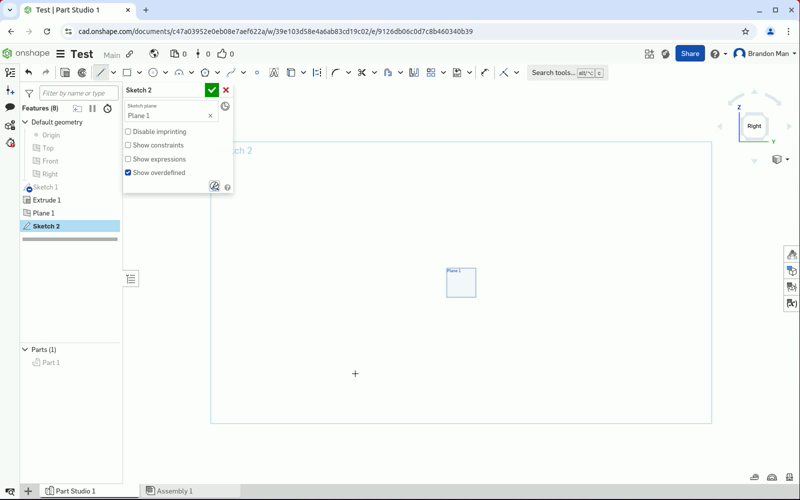
click(355, 373)
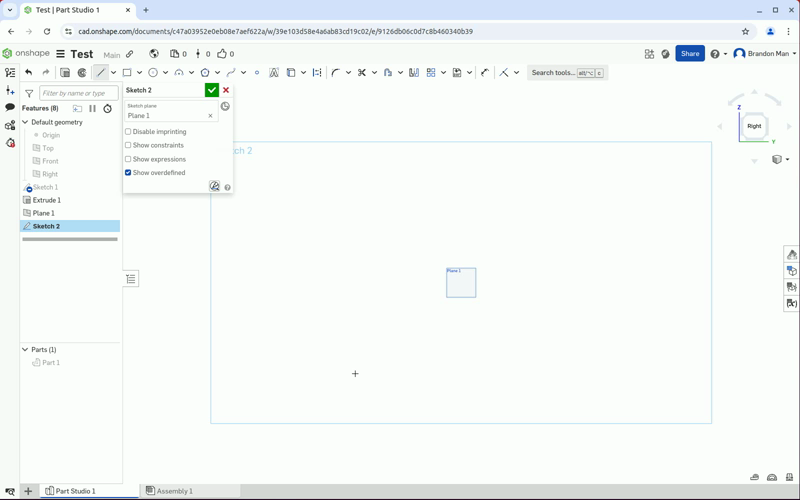
key_up(shift)
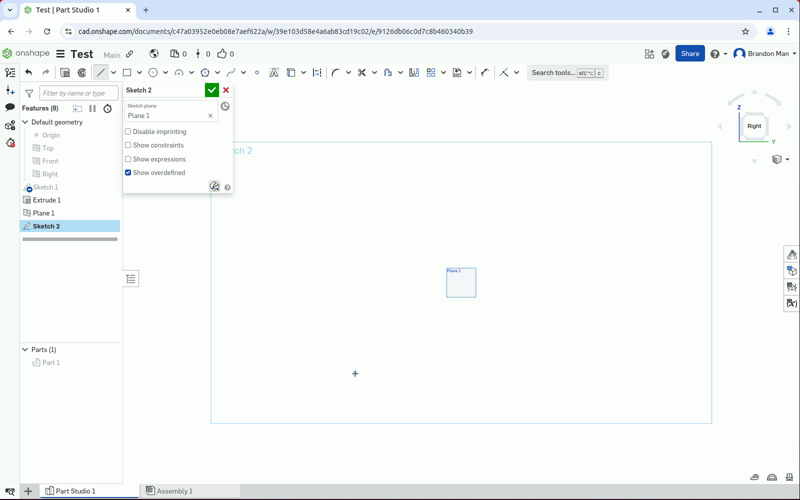
key_down(shift)
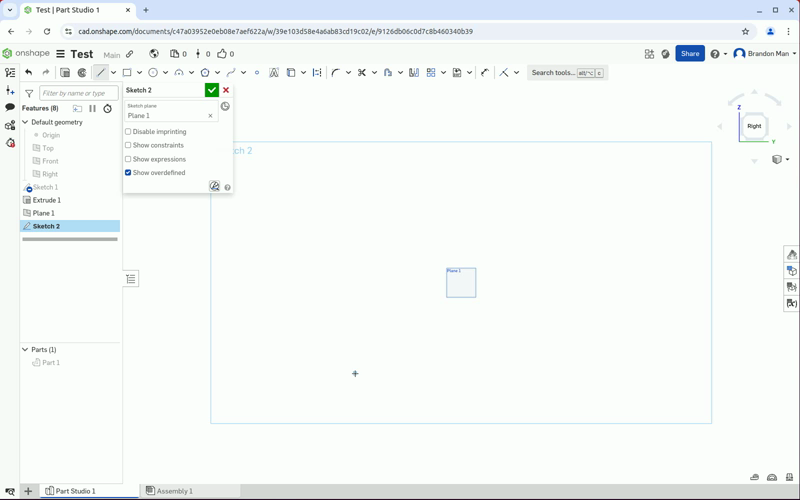
mouse_move(543, 373)
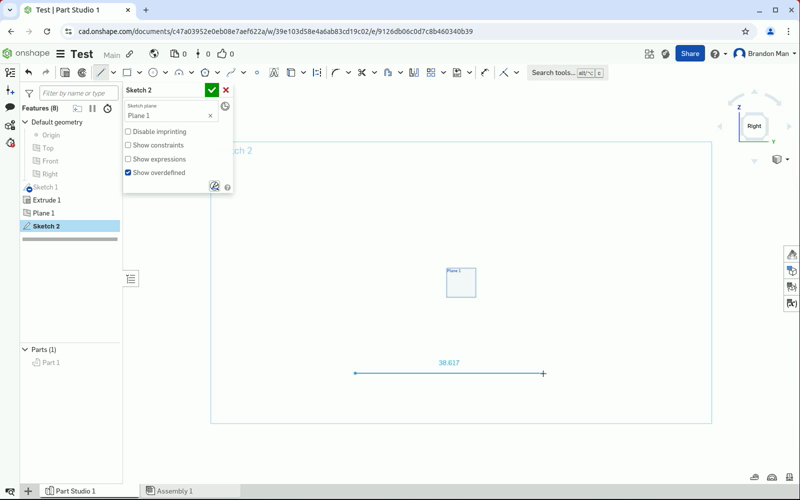
click(543, 373)
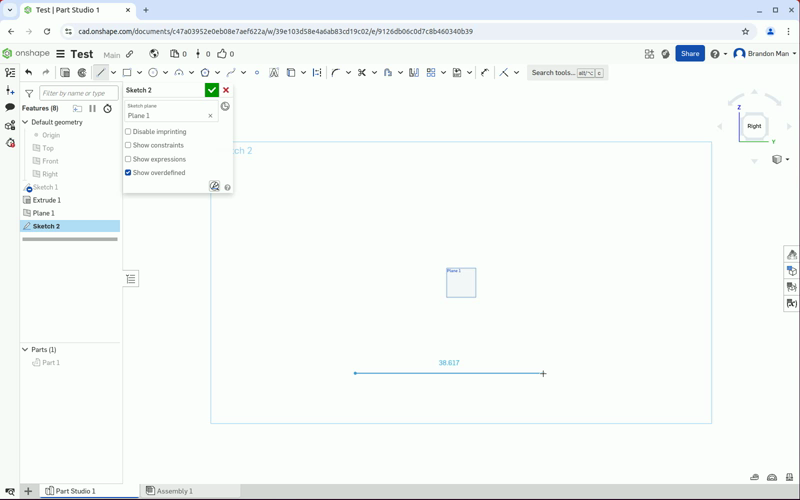
key_up(shift)
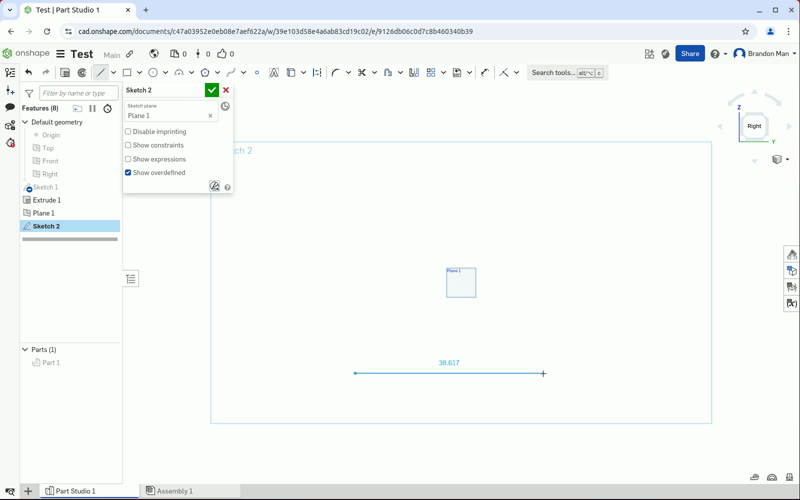
key_down(shift)
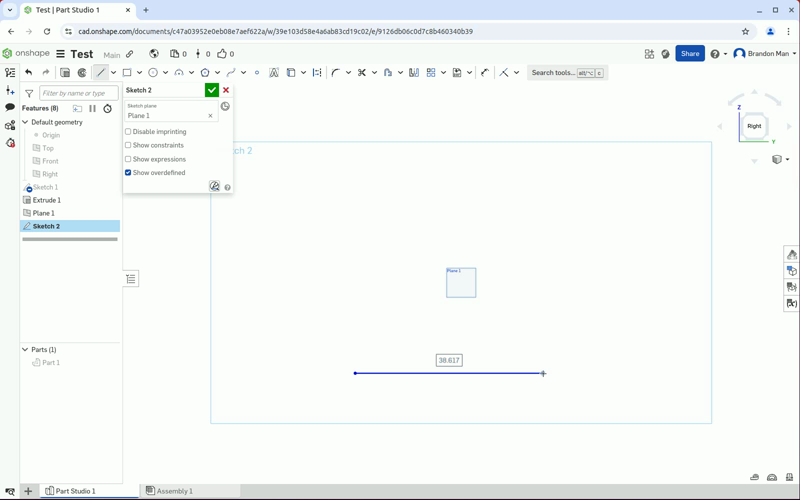
mouse_move(543, 216)
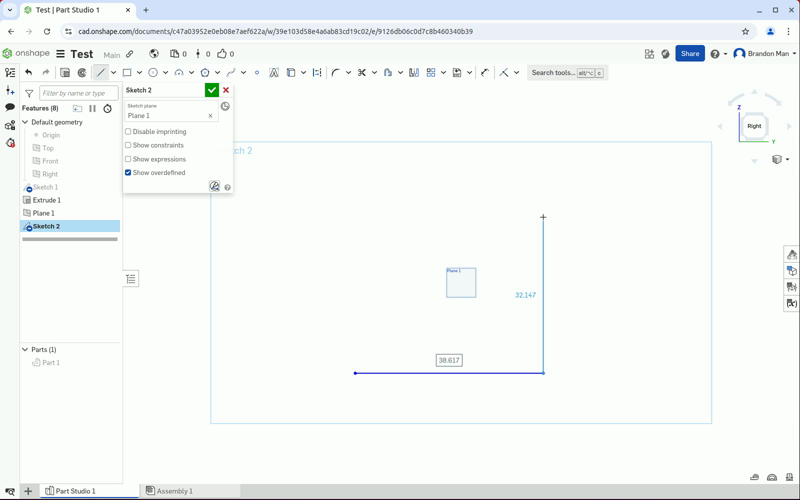
click(543, 216)
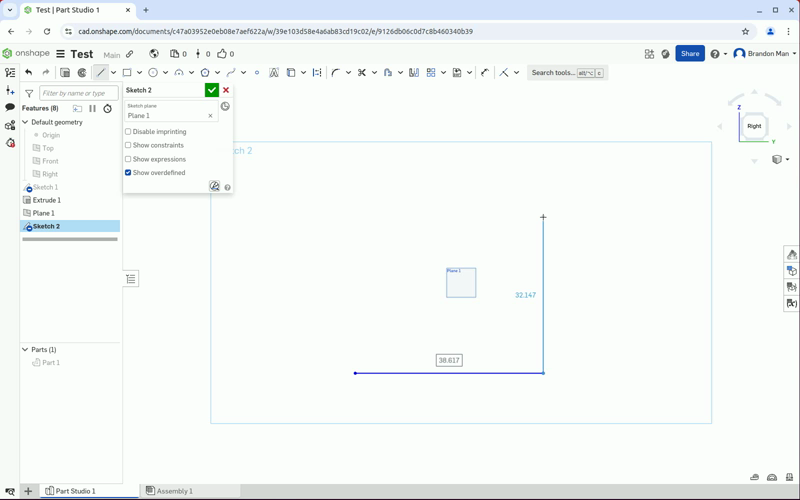
key_up(shift)
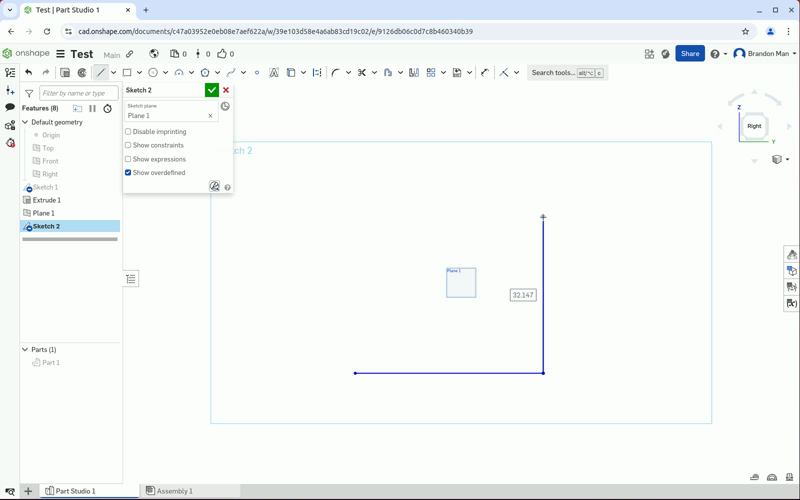
key_down(shift)
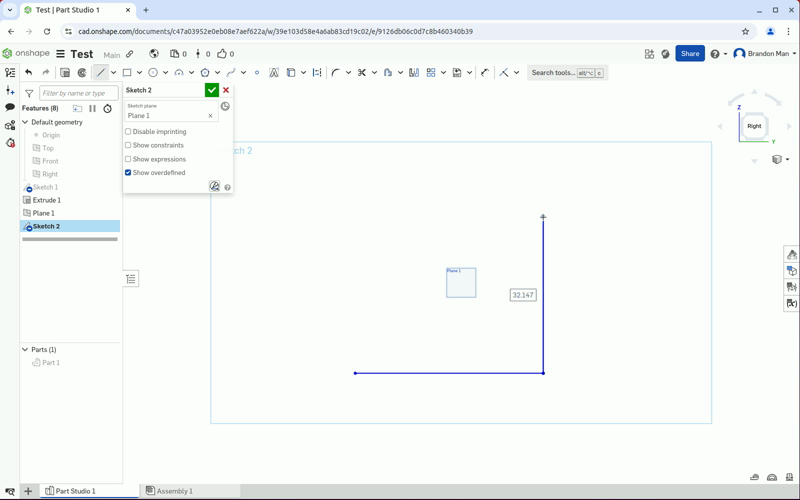
mouse_move(355, 216)
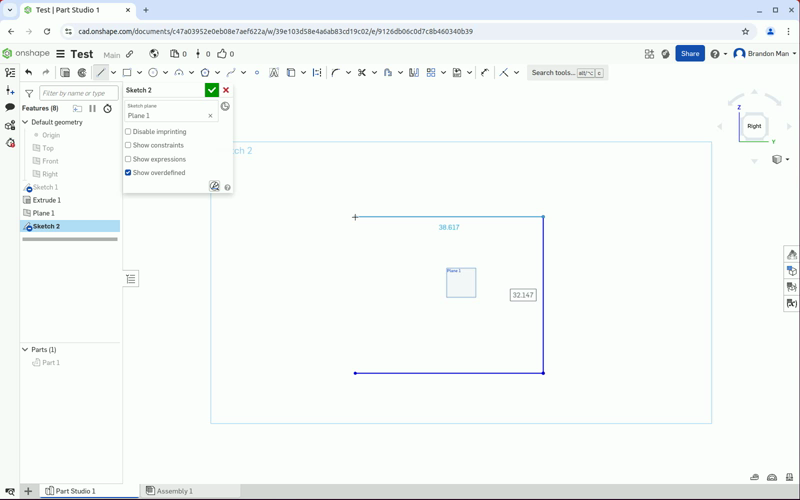
click(355, 216)
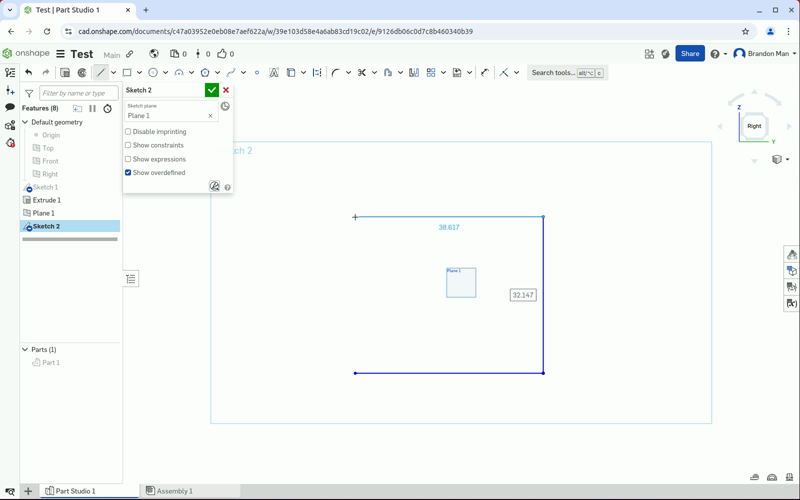
key_up(shift)
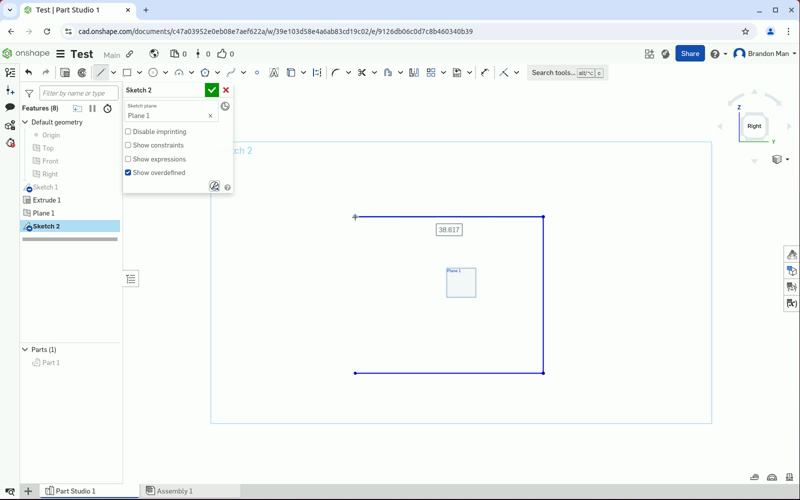
key_down(shift)
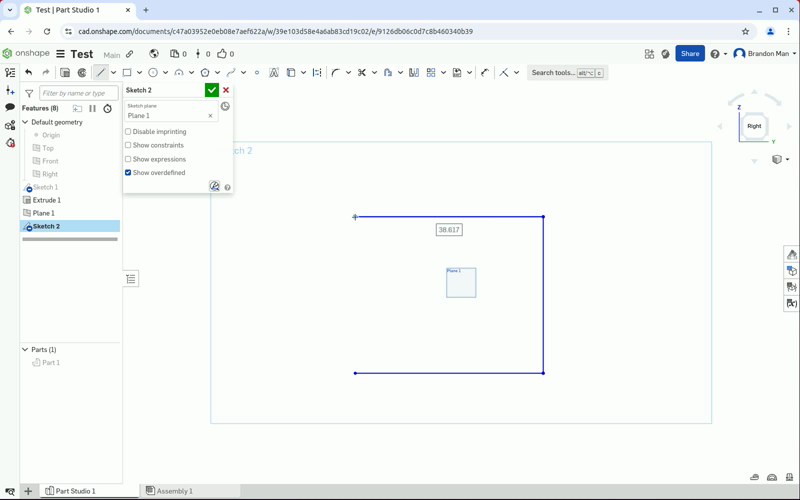
mouse_move(355, 373)
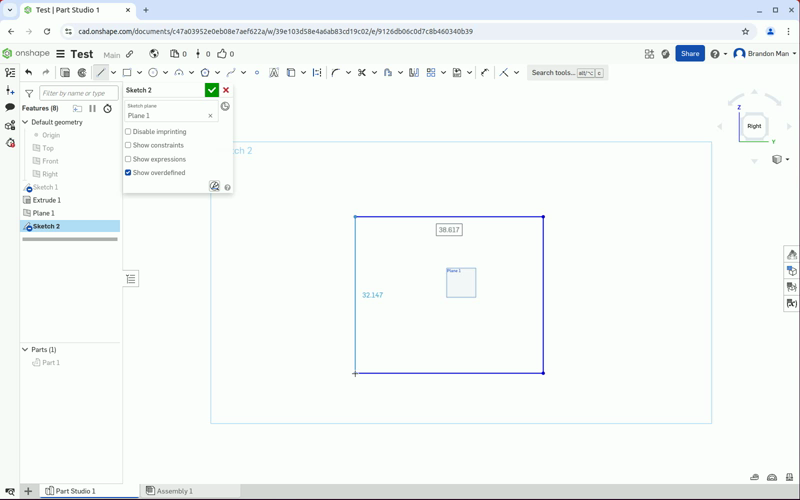
key_up(shift)
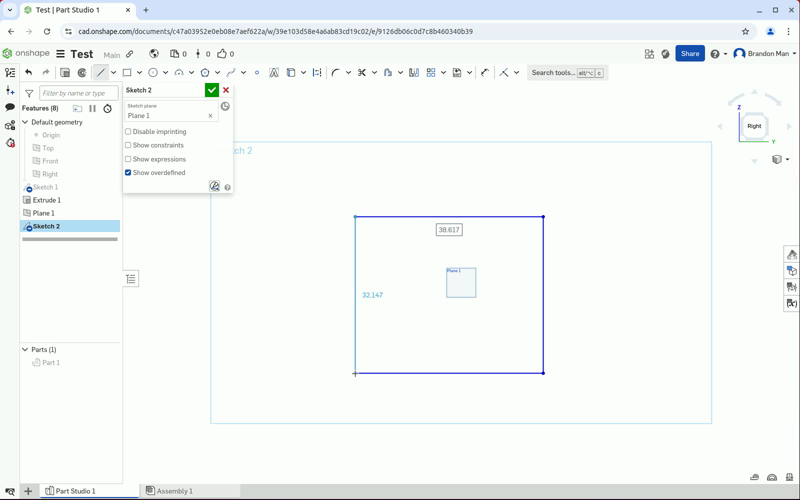
click(355, 373)
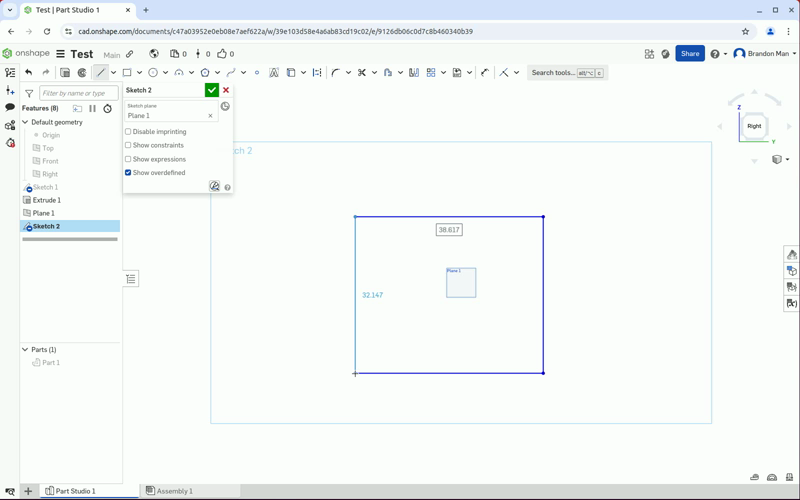
key(esc)
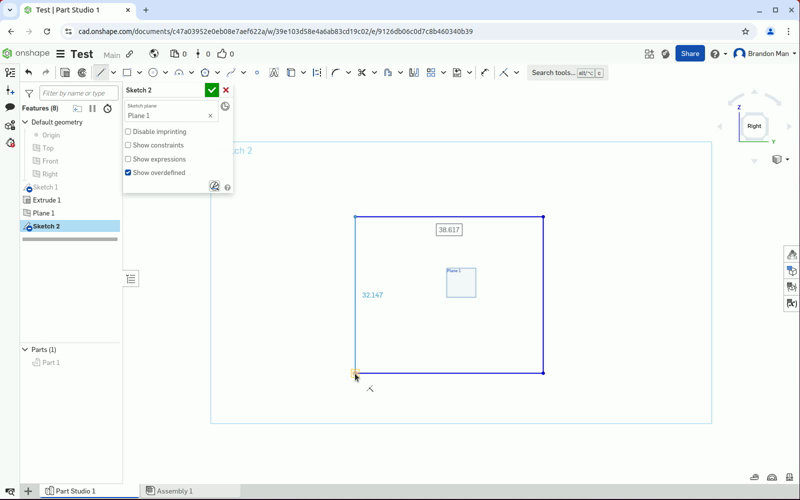
mouse_move(435, 339)
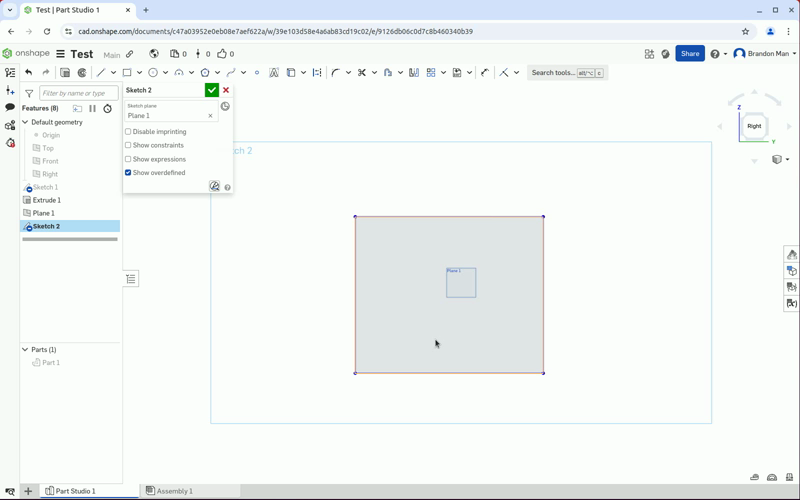
click(435, 339)
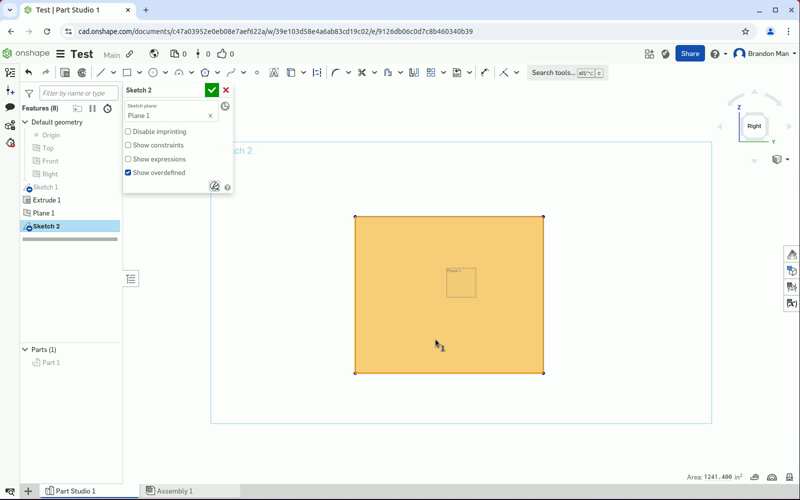
mouse_move(73, 352)
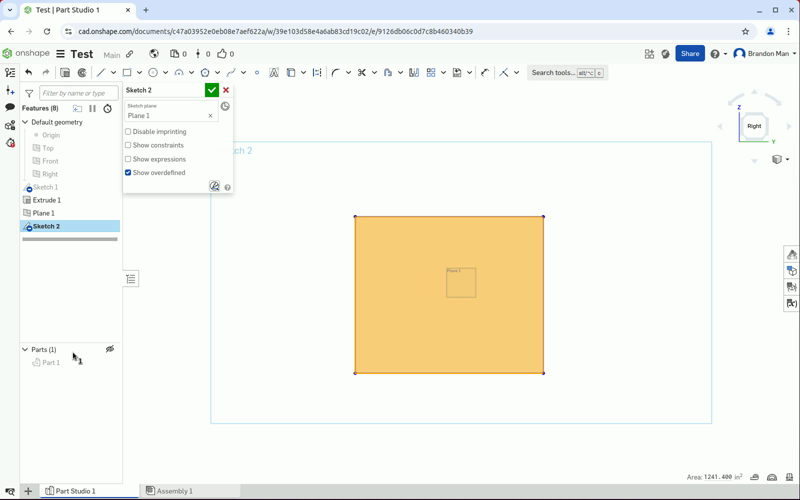
key(shift+y)
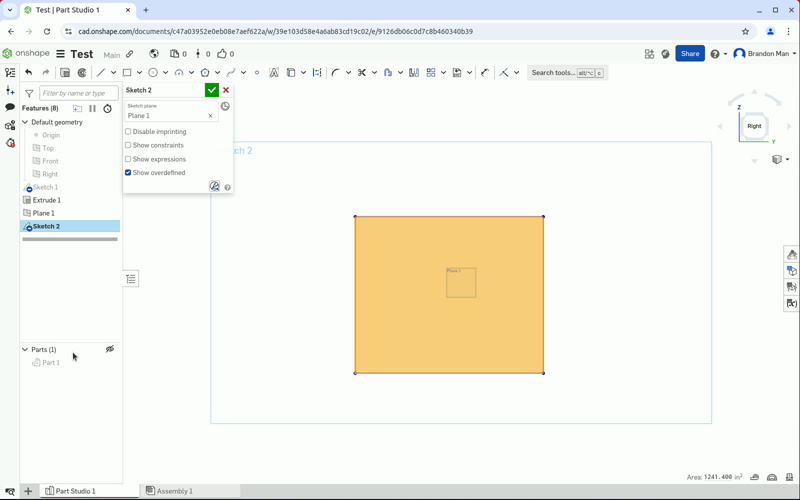
key(shift+e)
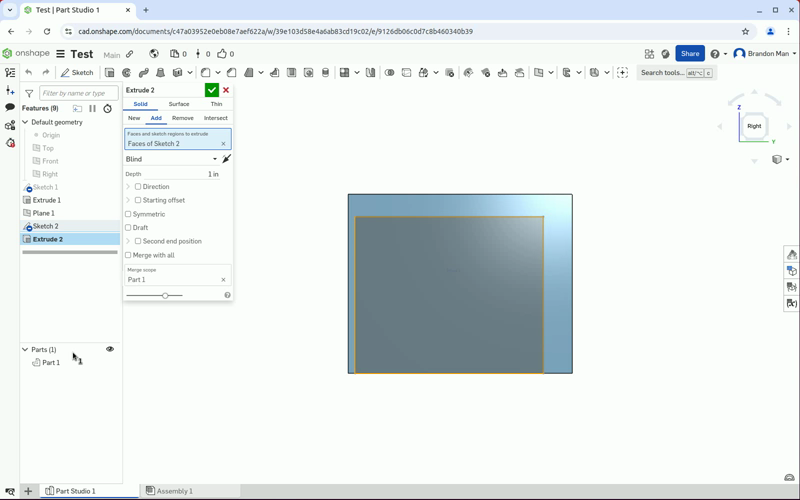
mouse_move(143, 106)
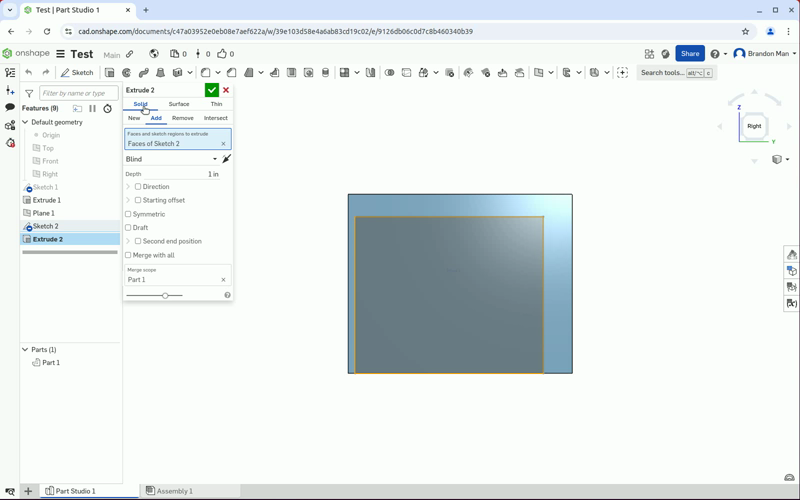
click(143, 106)
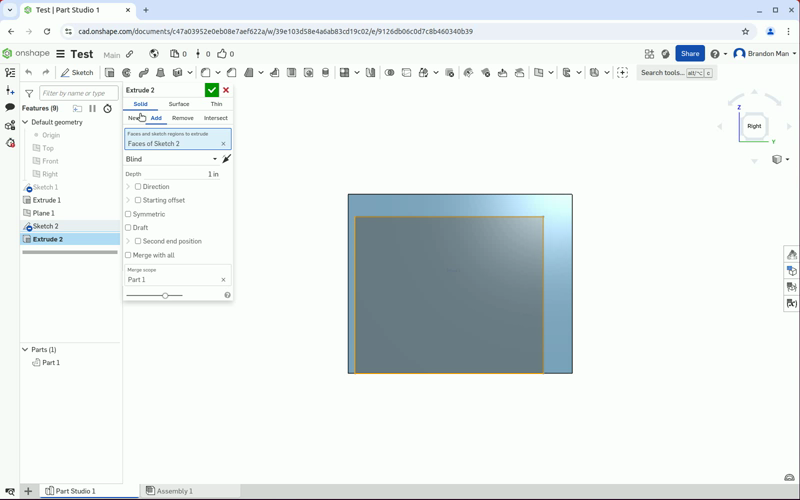
mouse_move(137, 120)
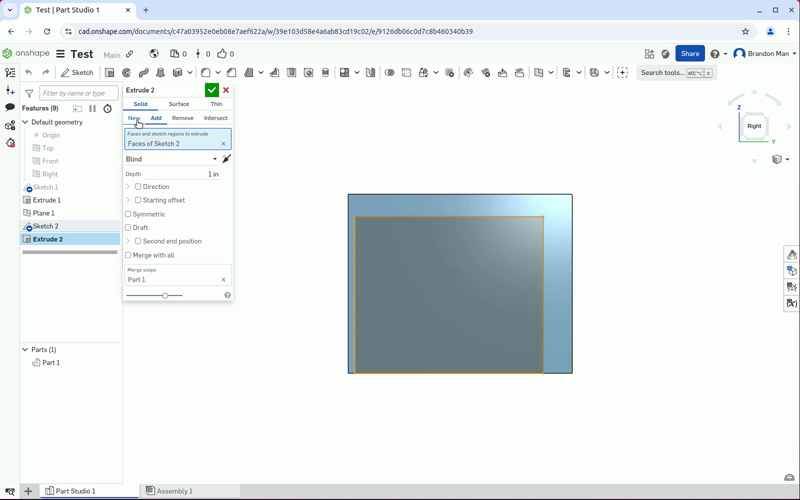
click(137, 120)
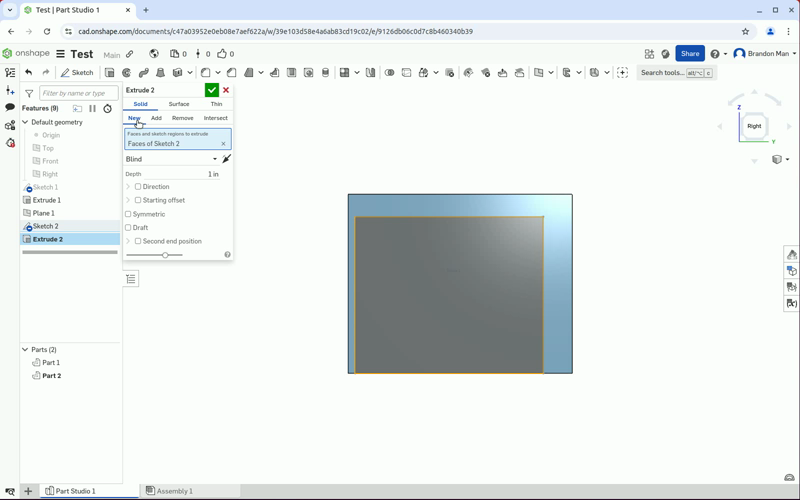
key(tab, 4)
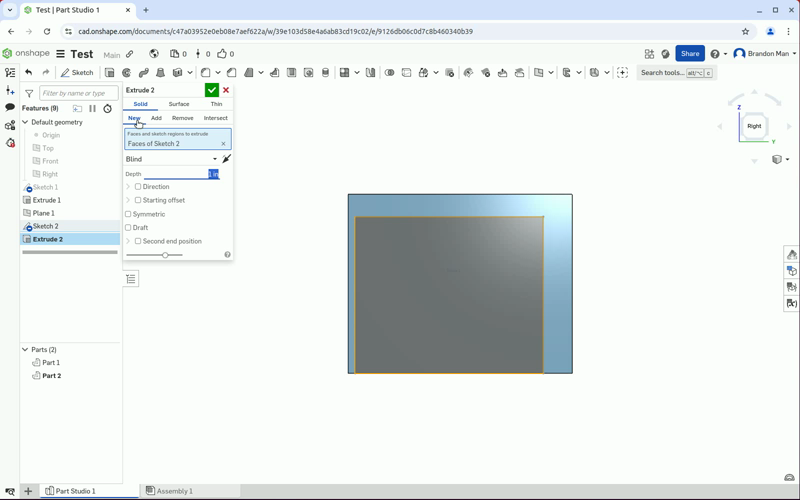
text(1.685)
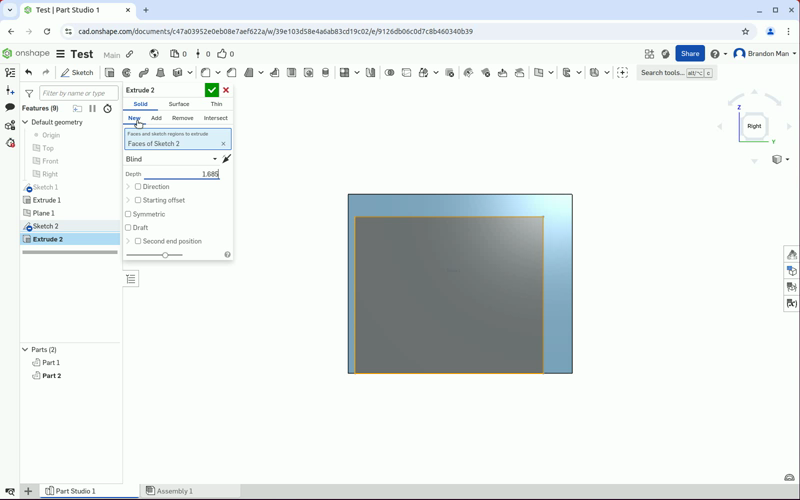
key(enter)
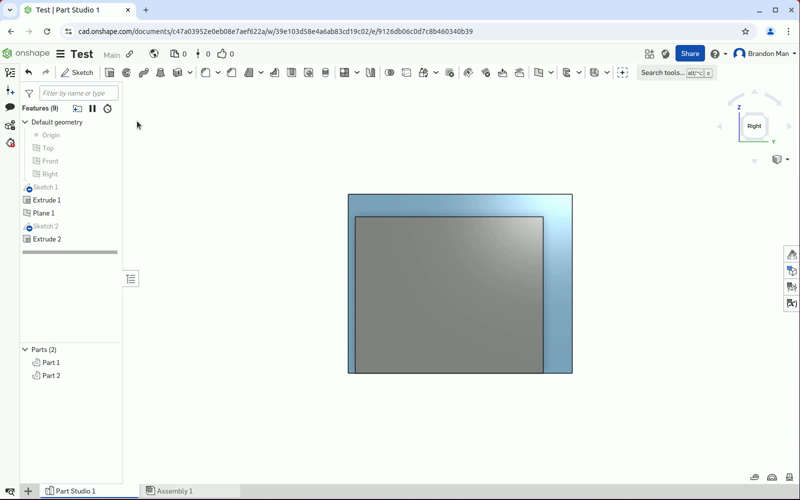
key(shift+h)
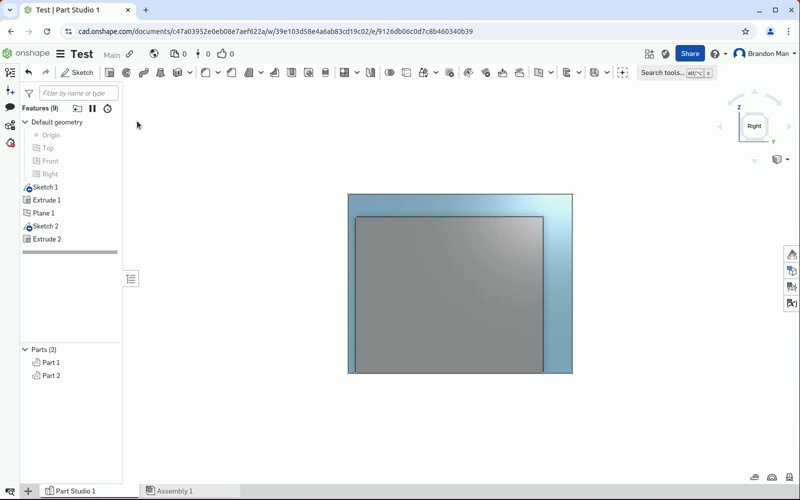
key(shift+h)
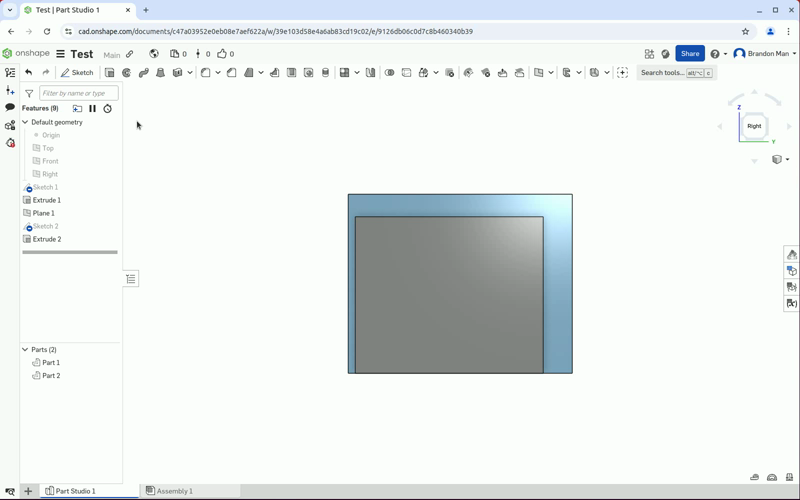
mouse_move(73, 189)
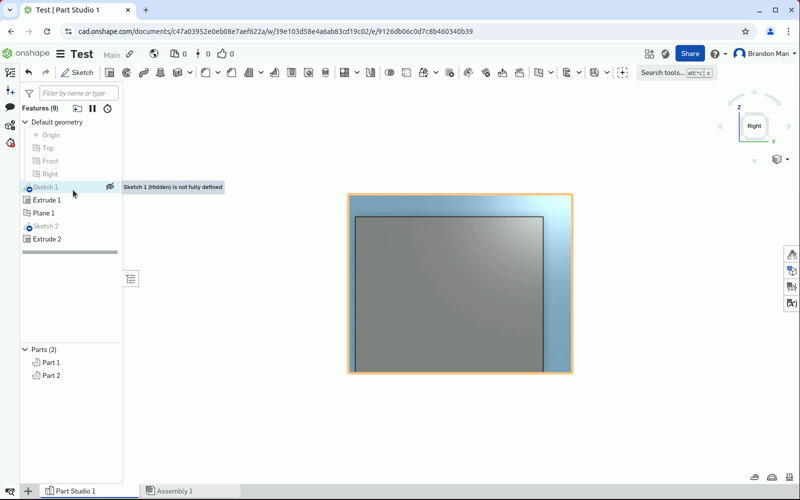
click(73, 189)
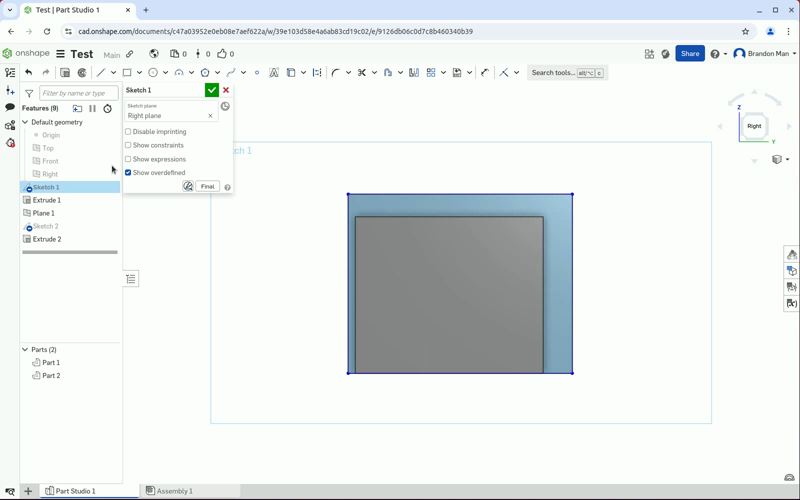
mouse_move(229, 92)
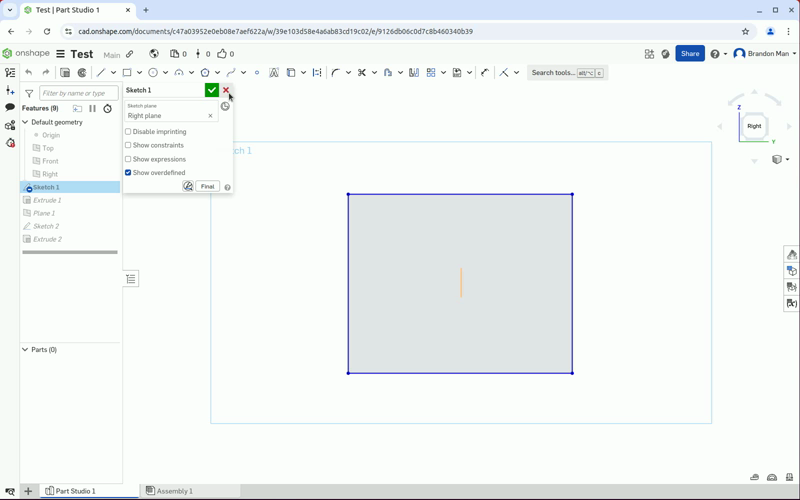
click(229, 92)
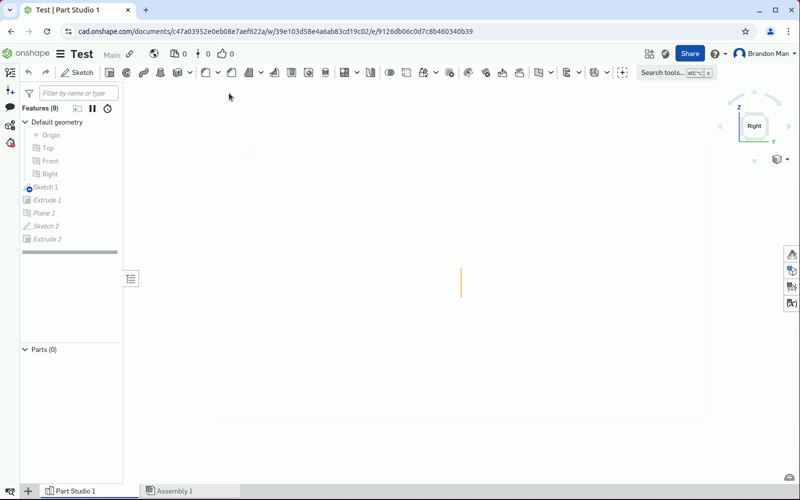
mouse_move(541, 75)
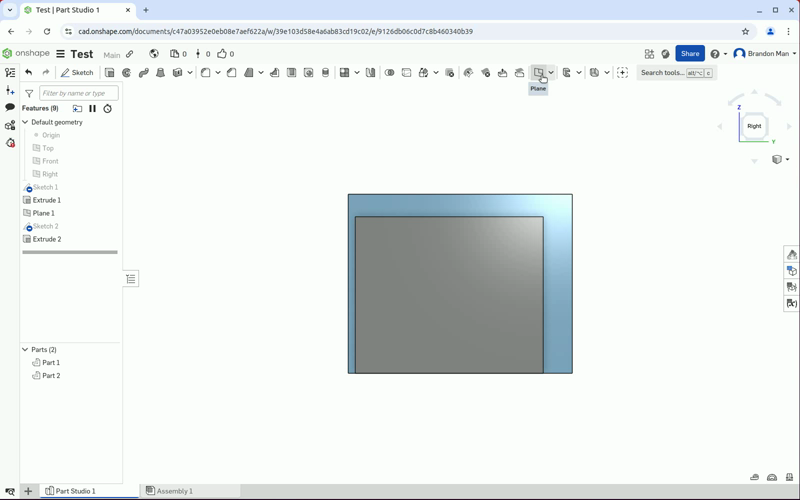
click(541, 75)
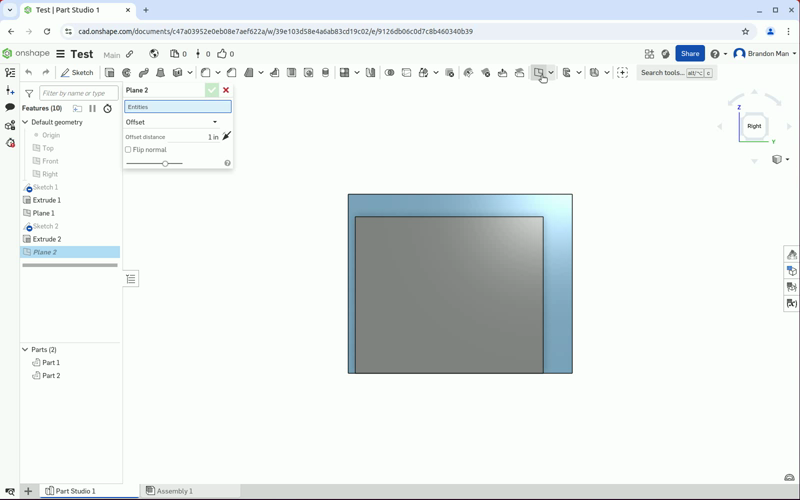
mouse_move(73, 176)
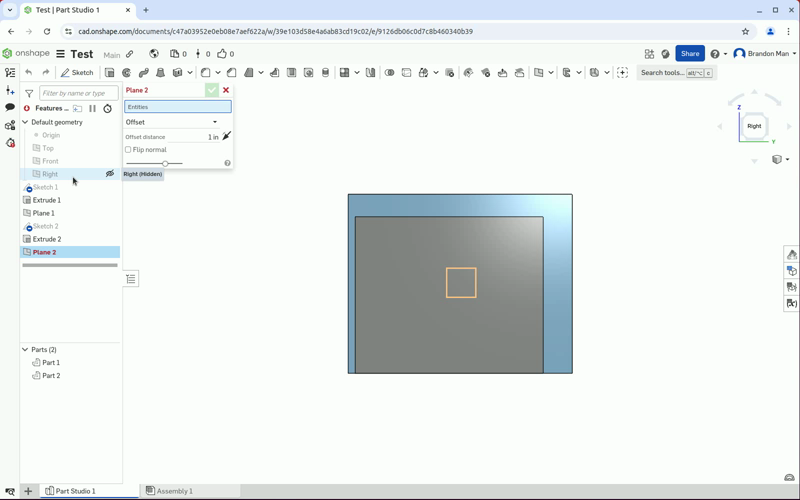
click(73, 176)
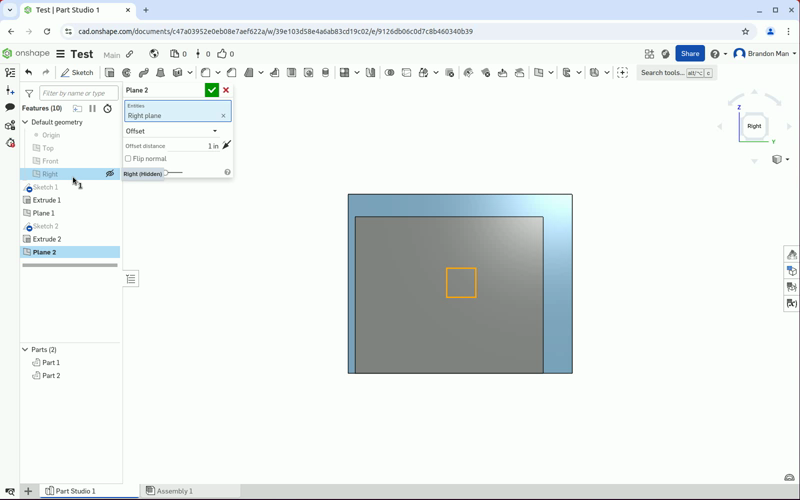
key(tab, 2)
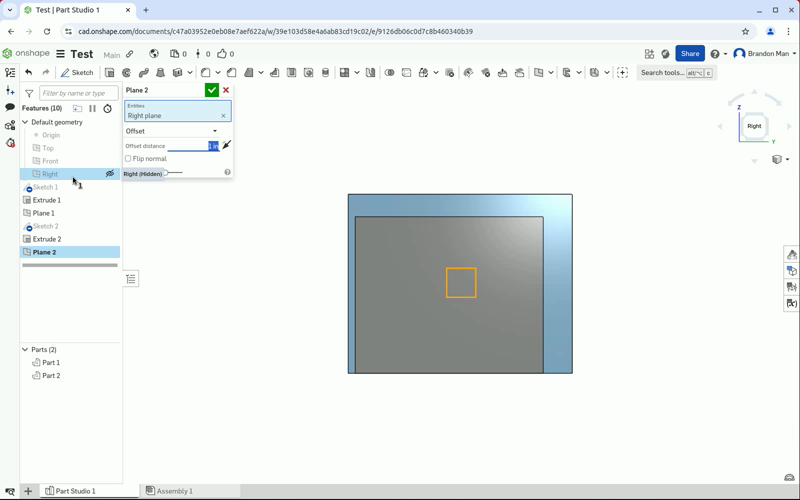
text(2.403)
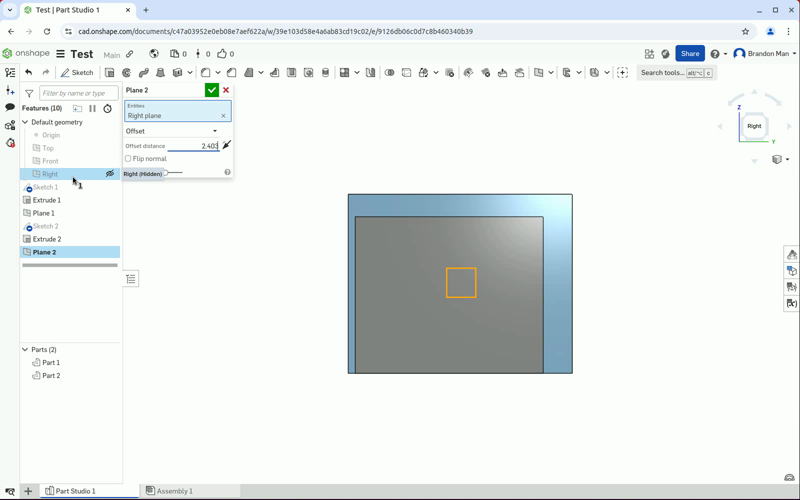
key(enter, 2)
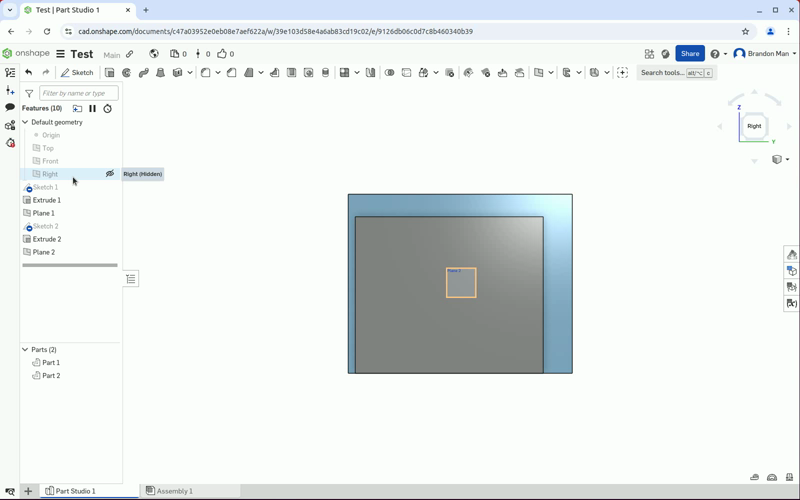
key(shift+s)
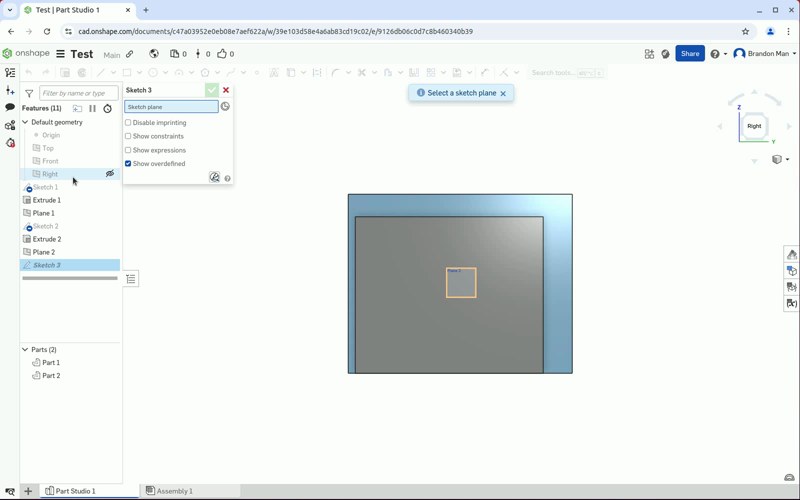
mouse_move(73, 254)
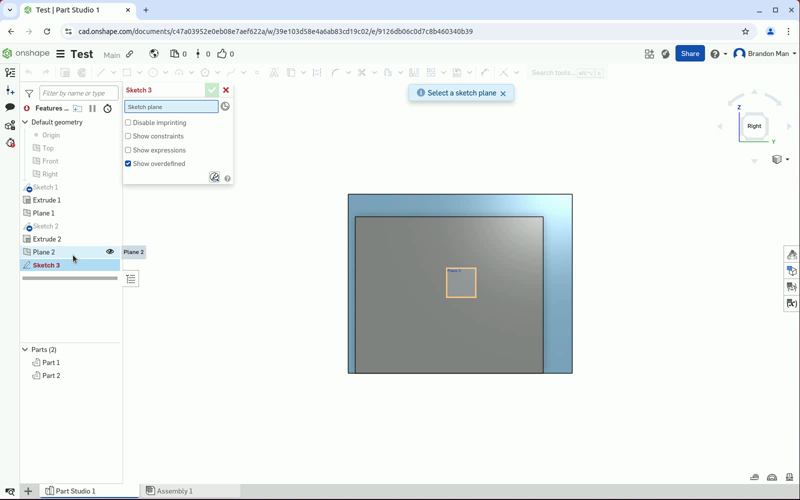
click(73, 254)
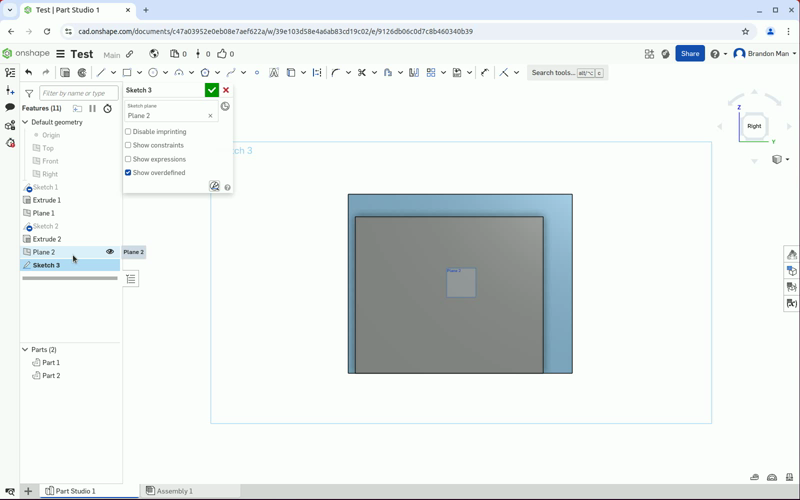
mouse_move(73, 352)
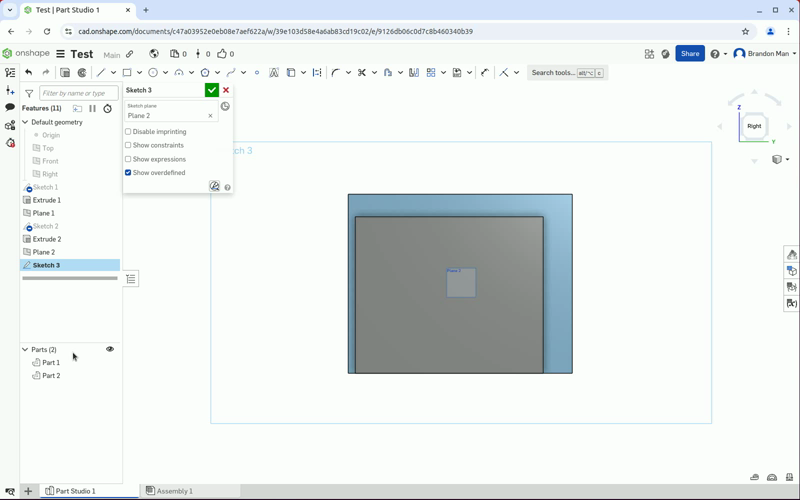
key(y)
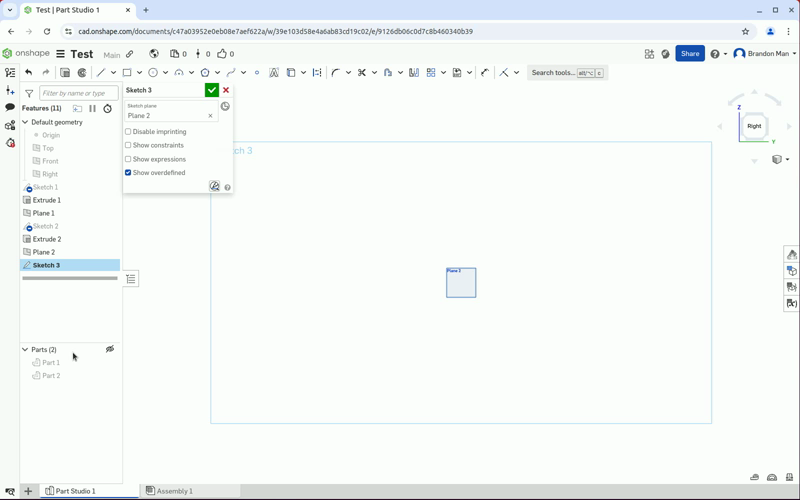
key(l)
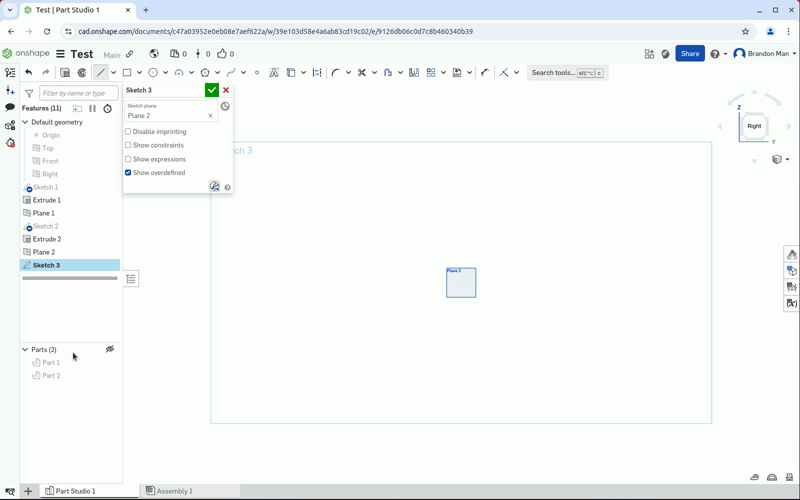
key_down(shift)
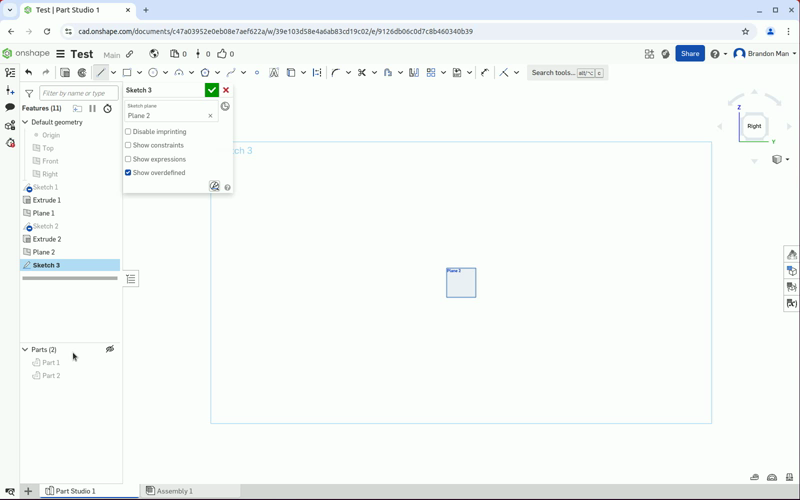
mouse_move(355, 373)
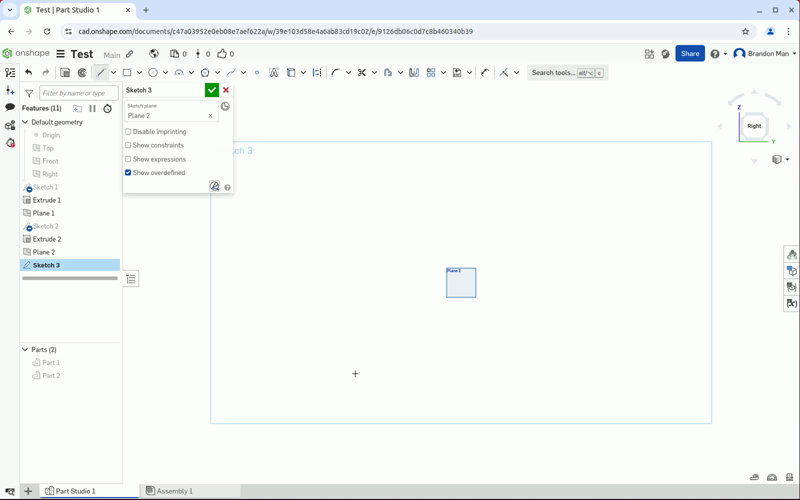
click(355, 373)
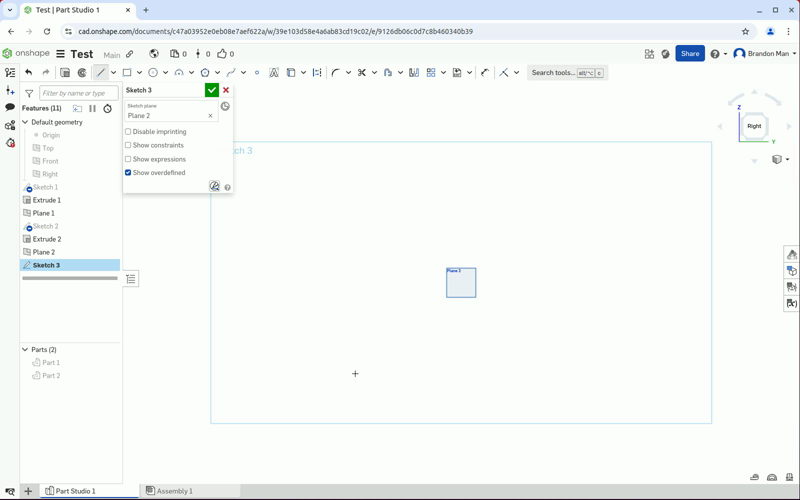
key_up(shift)
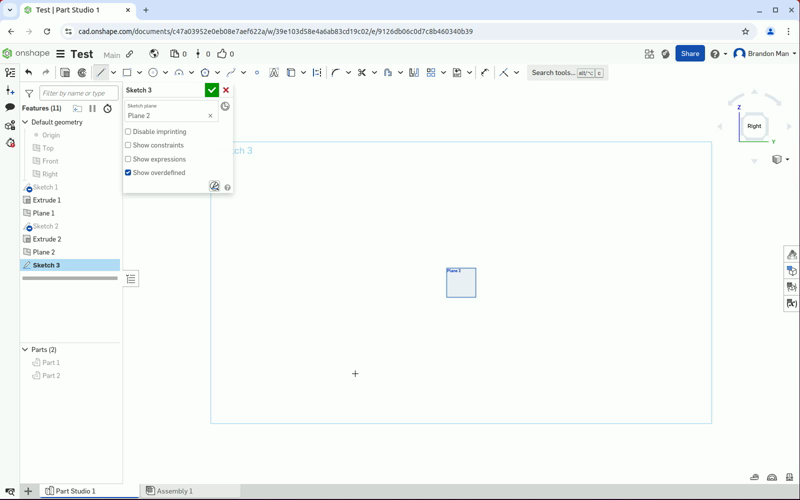
key_down(shift)
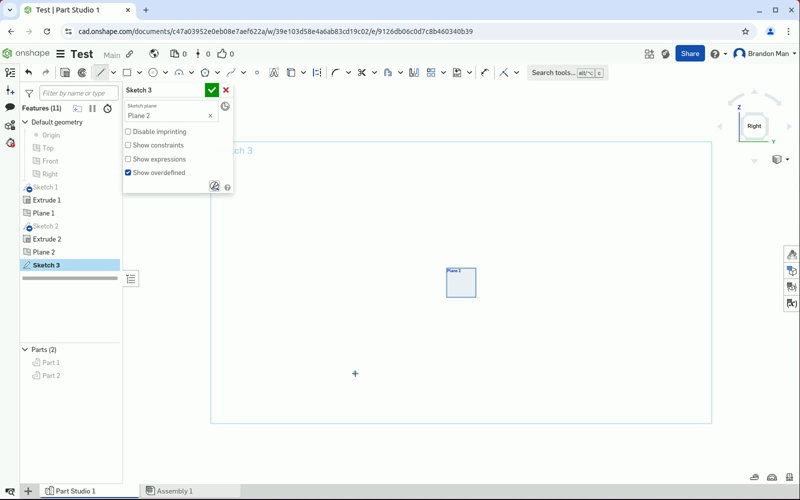
mouse_move(459, 373)
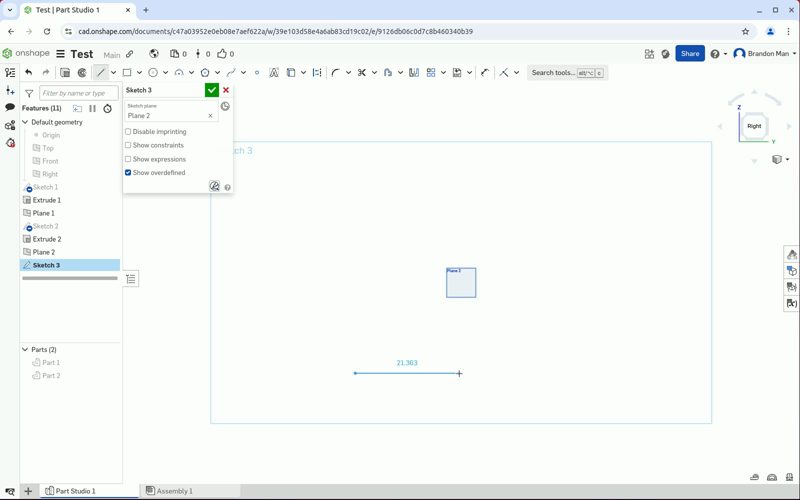
click(459, 373)
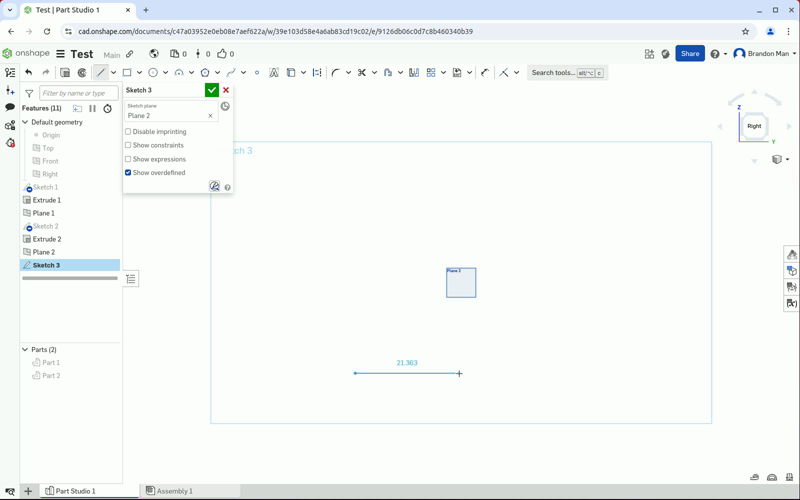
key_up(shift)
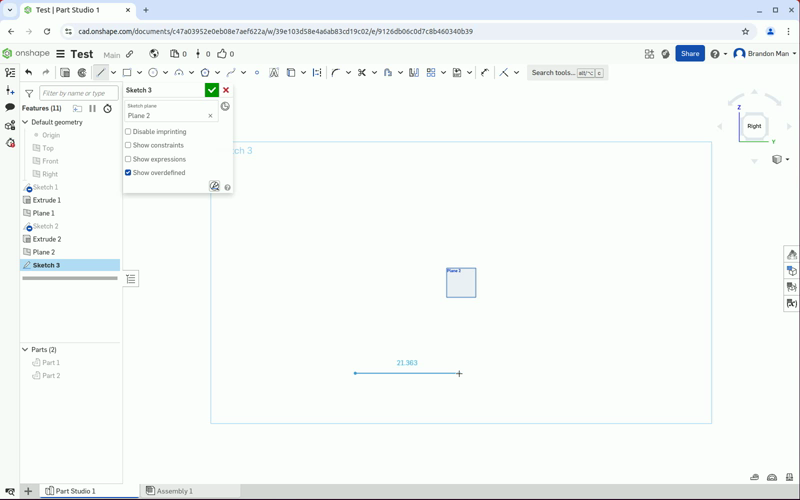
key_down(shift)
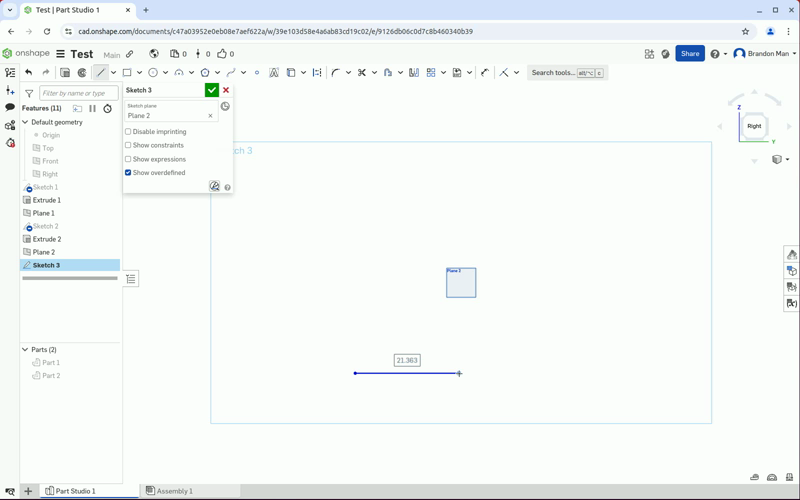
mouse_move(459, 259)
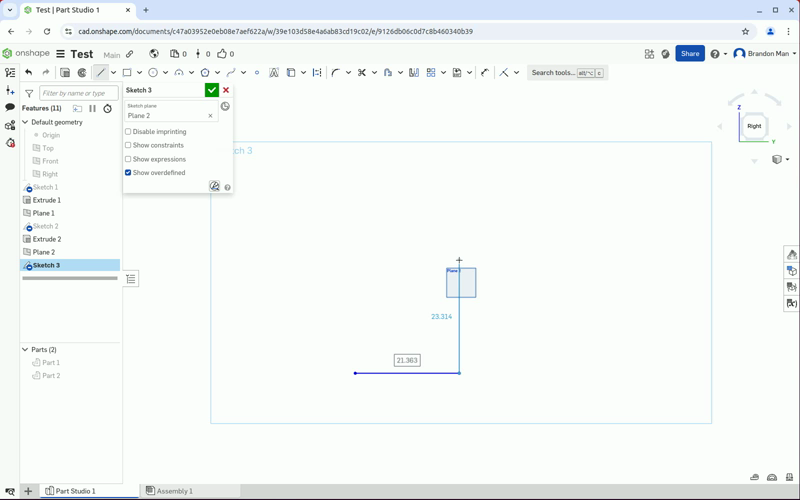
click(459, 259)
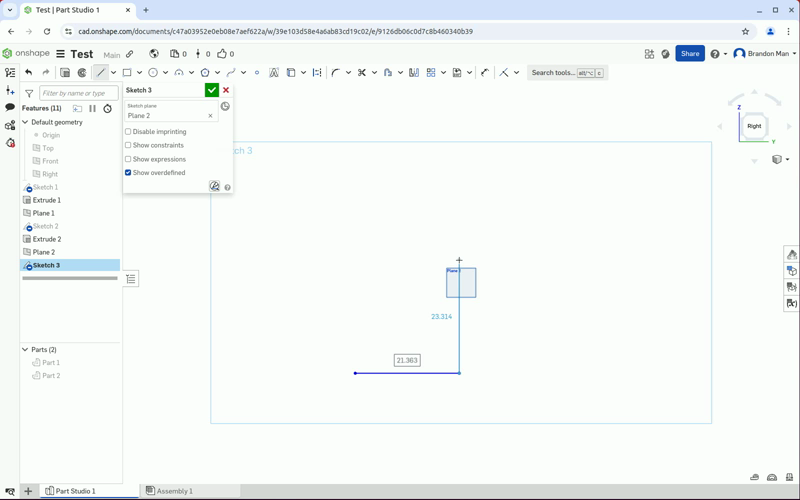
key_up(shift)
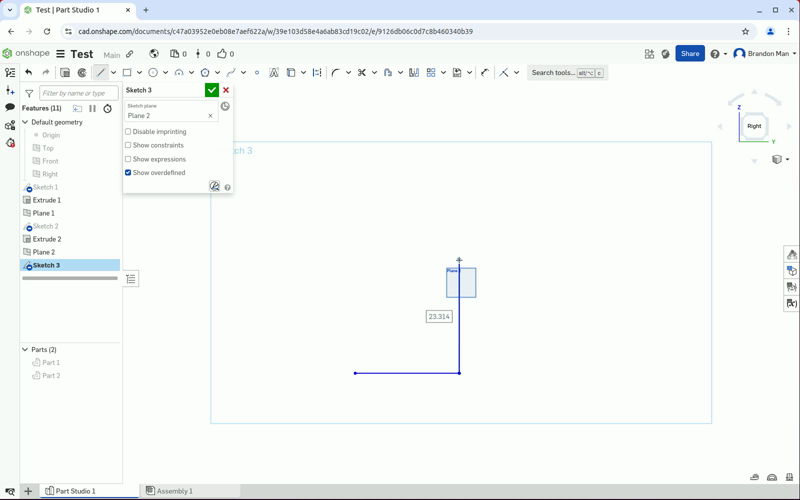
key_down(shift)
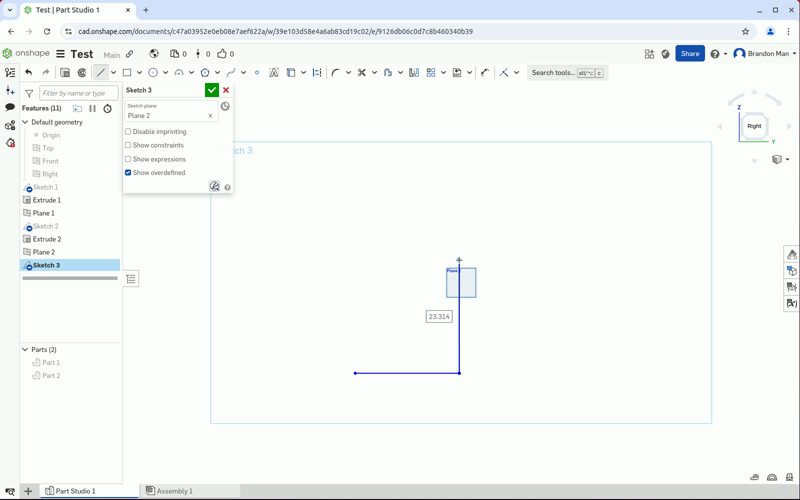
mouse_move(355, 259)
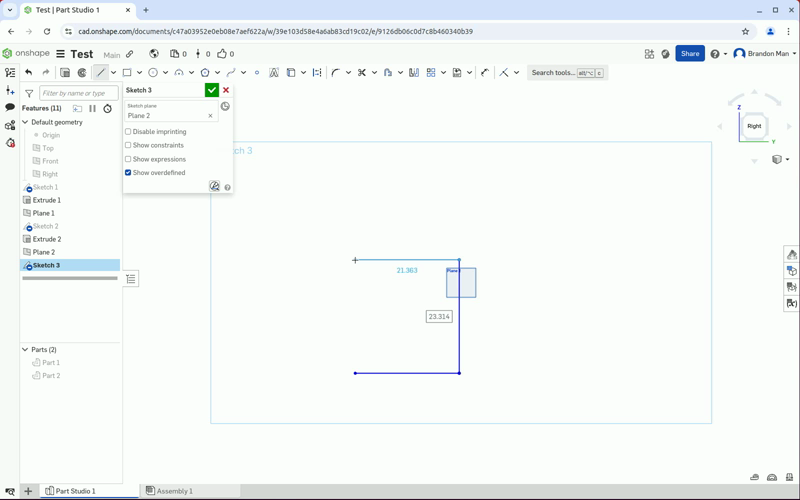
click(355, 259)
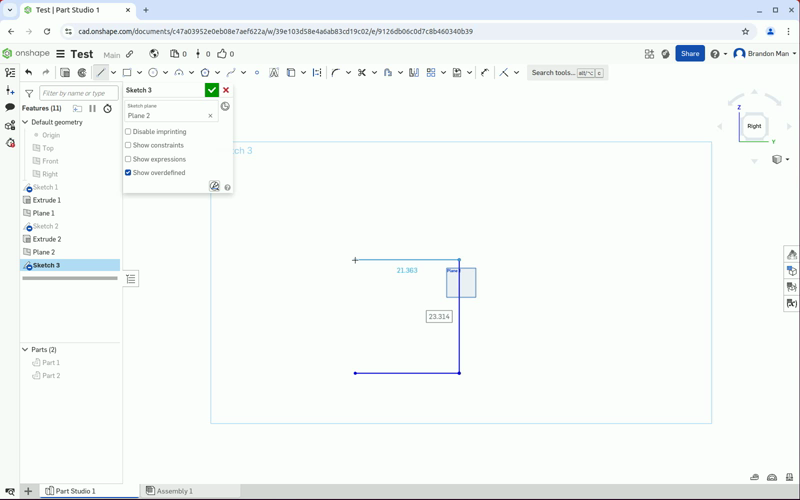
key_up(shift)
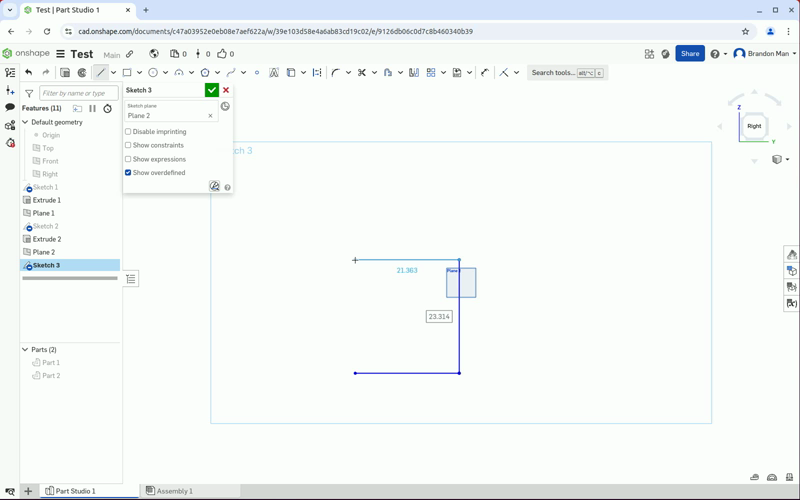
key_down(shift)
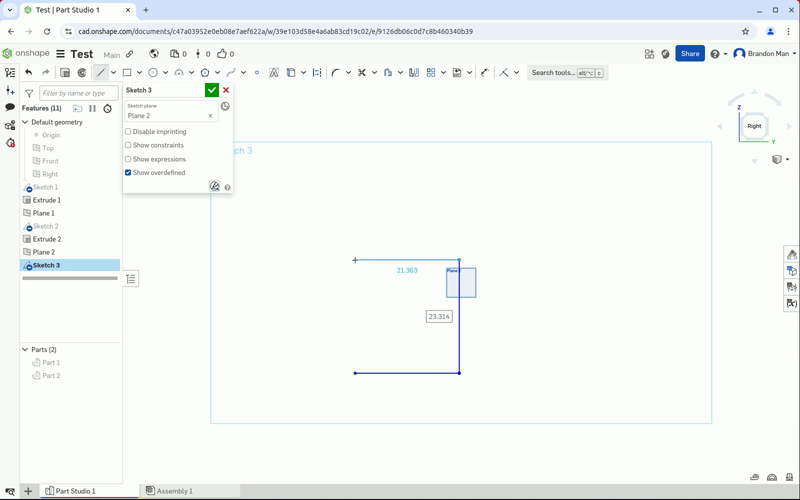
mouse_move(355, 373)
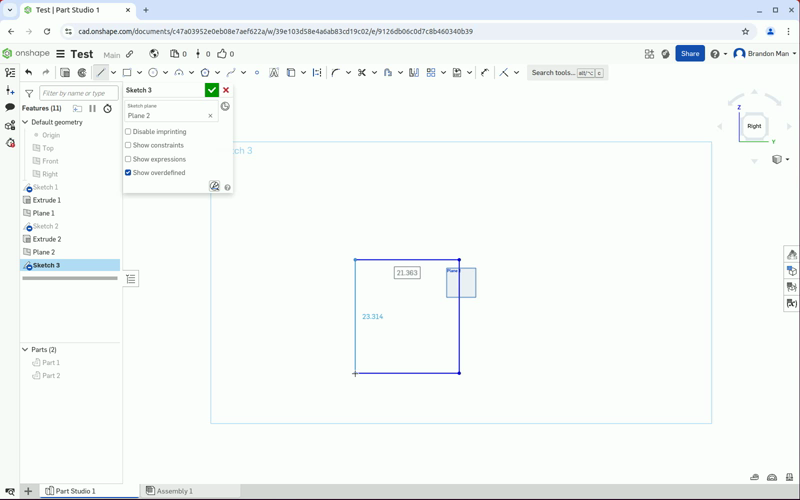
key_up(shift)
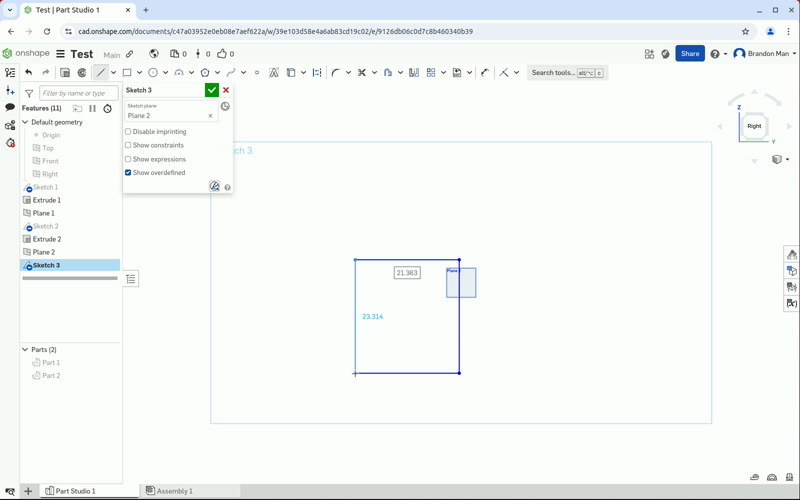
click(355, 373)
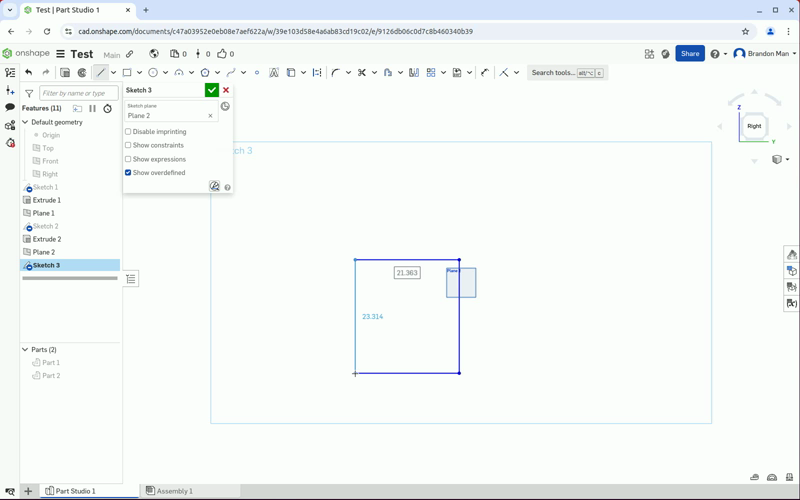
key(esc)
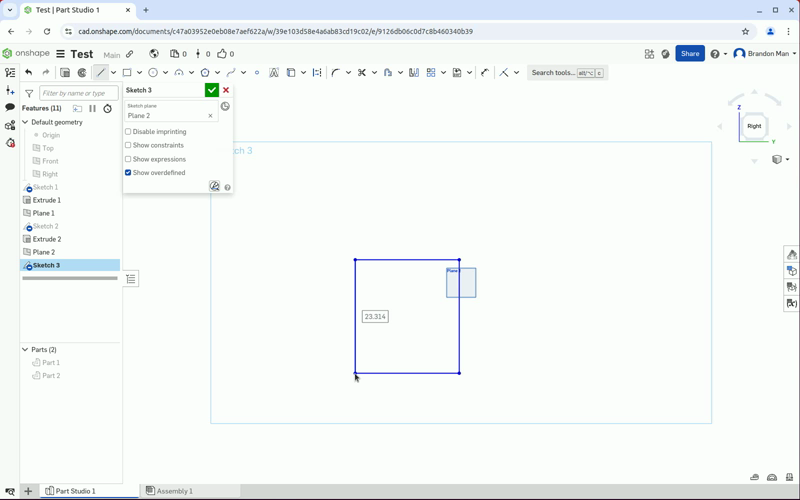
mouse_move(373, 340)
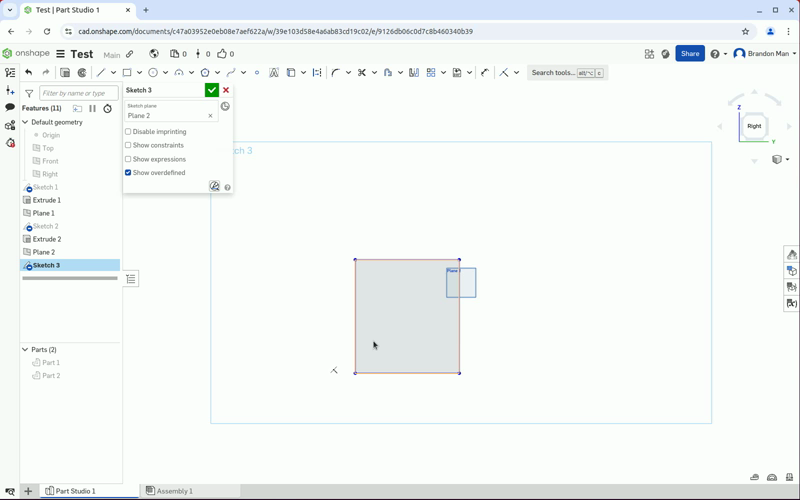
click(373, 340)
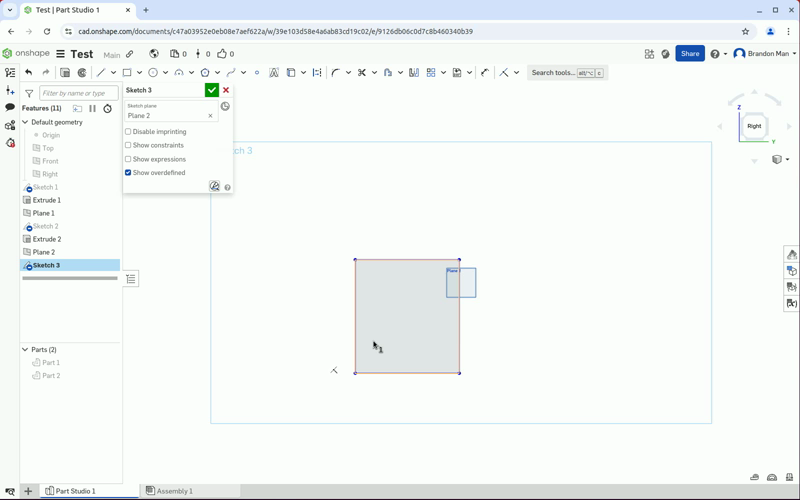
mouse_move(73, 352)
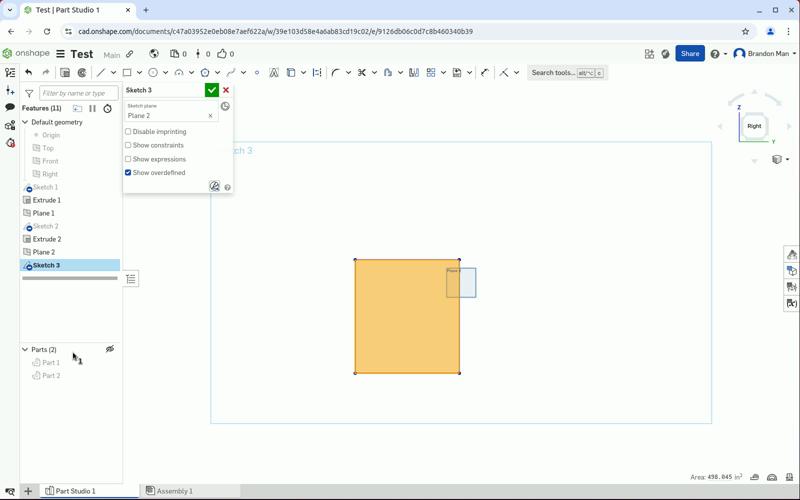
key(shift+y)
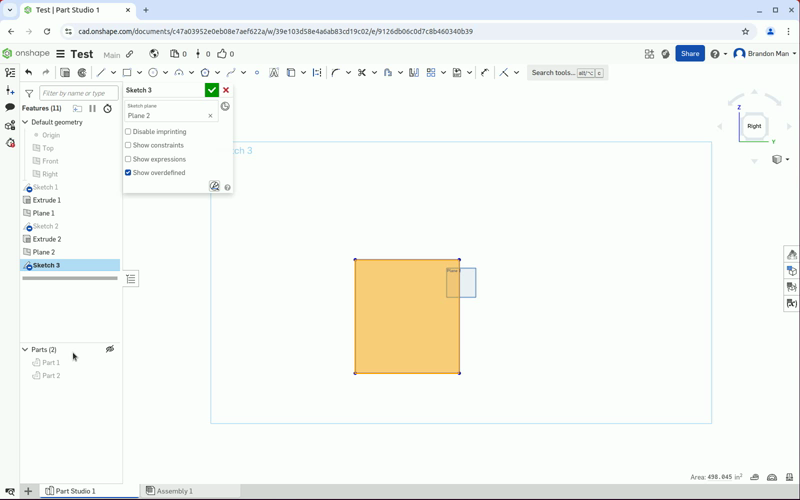
key(shift+e)
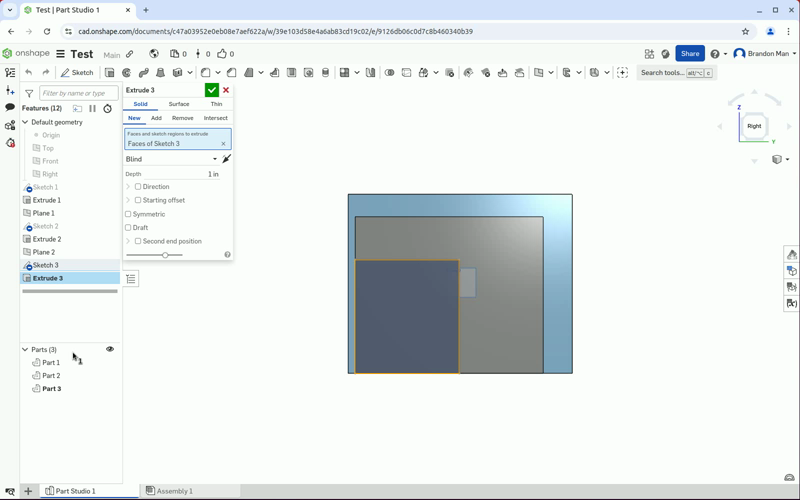
mouse_move(143, 106)
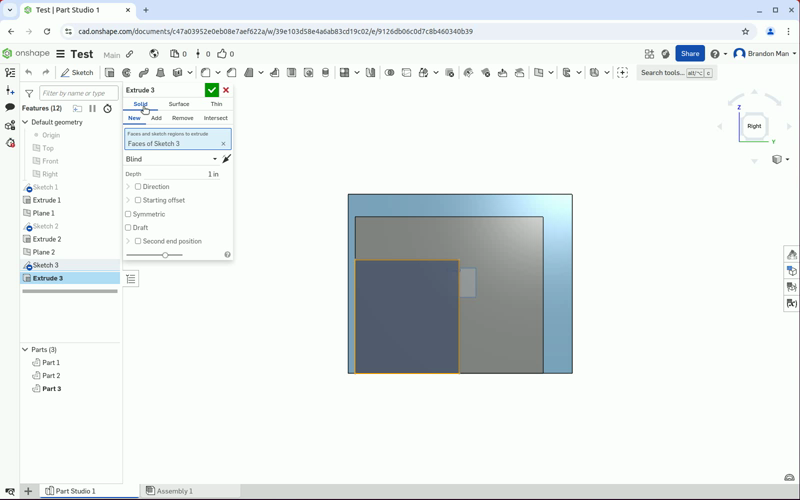
click(143, 106)
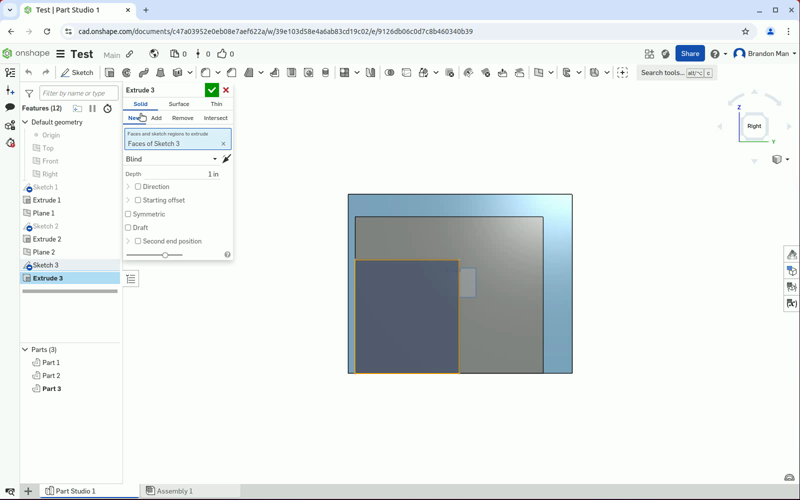
mouse_move(137, 120)
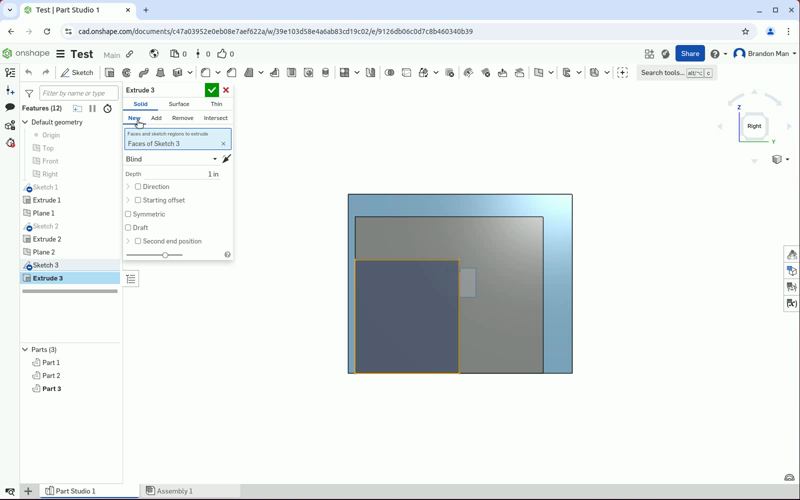
click(137, 120)
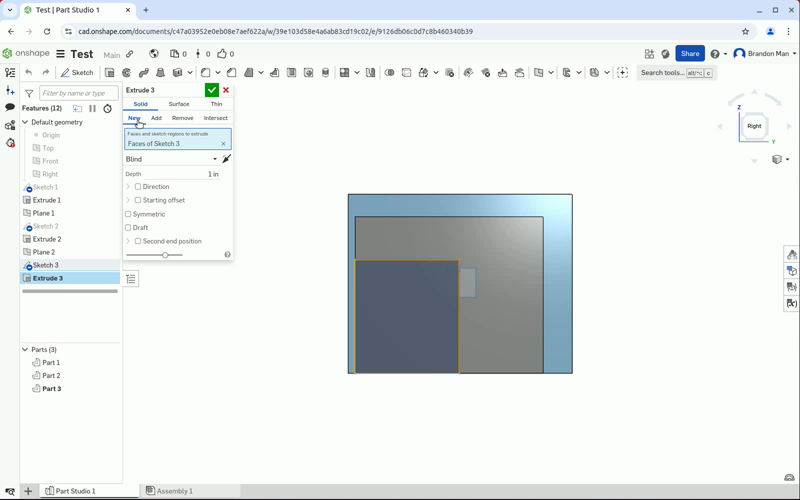
key(tab, 4)
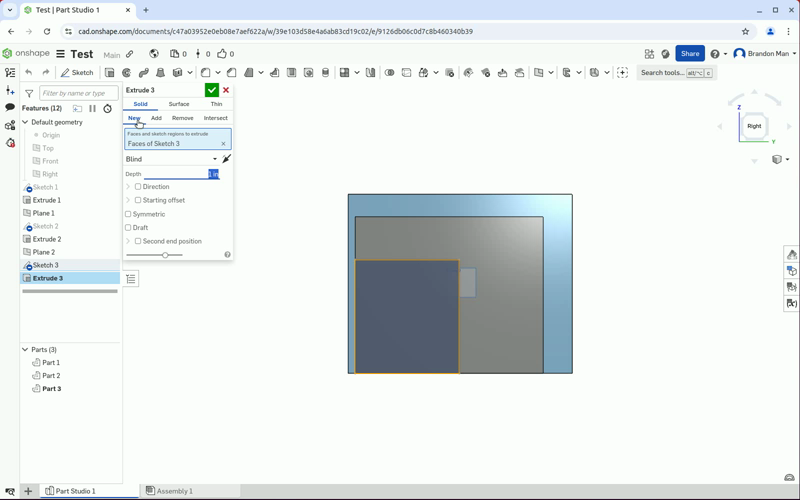
text(3.129)
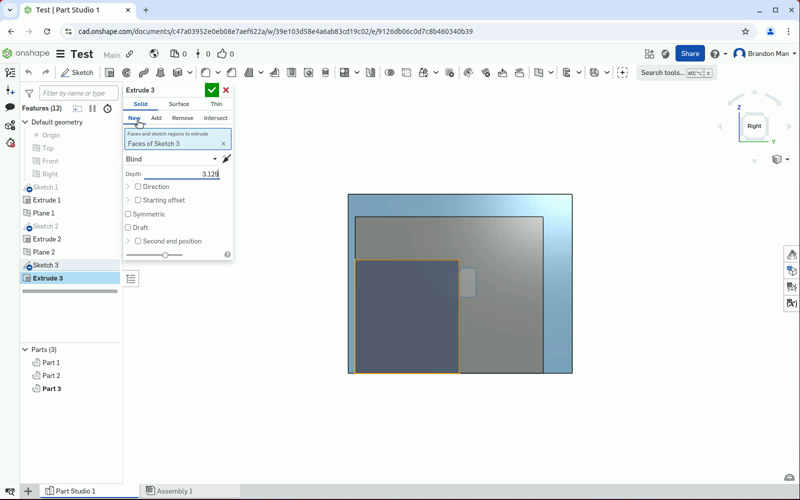
key(enter)
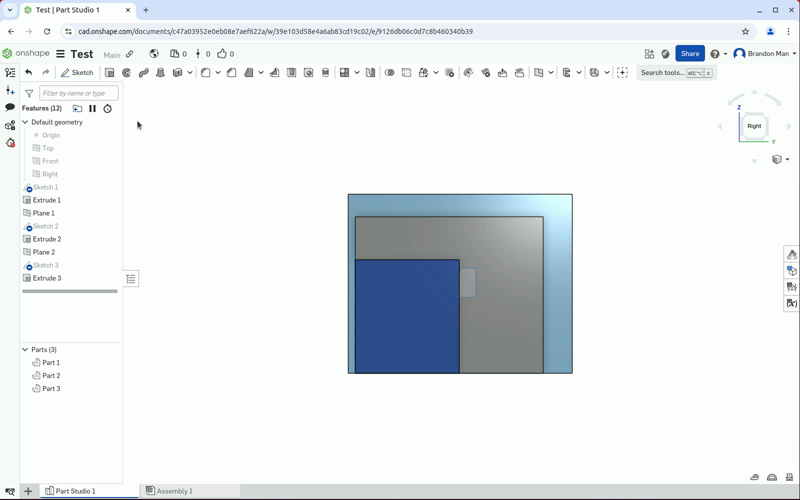
key(shift+h)
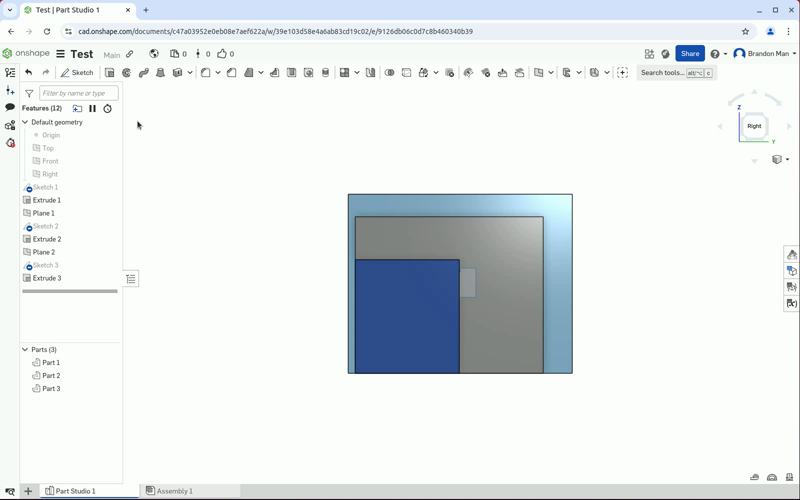
key(shift+h)
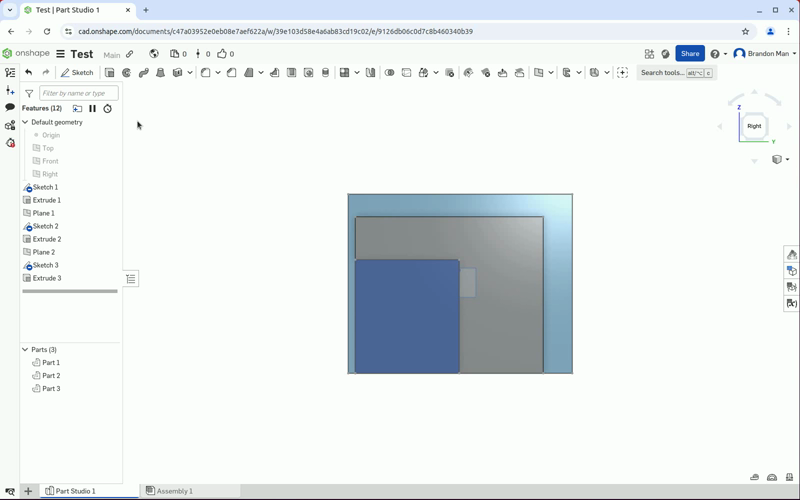
key(shift+7)
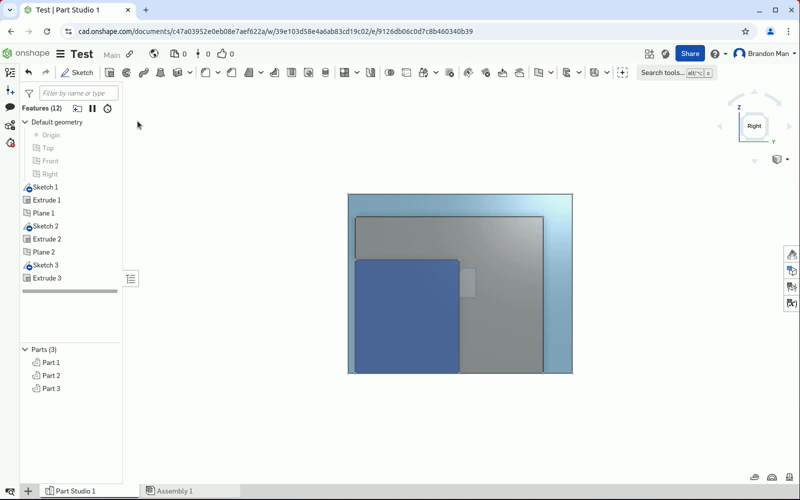
key(right, 2)
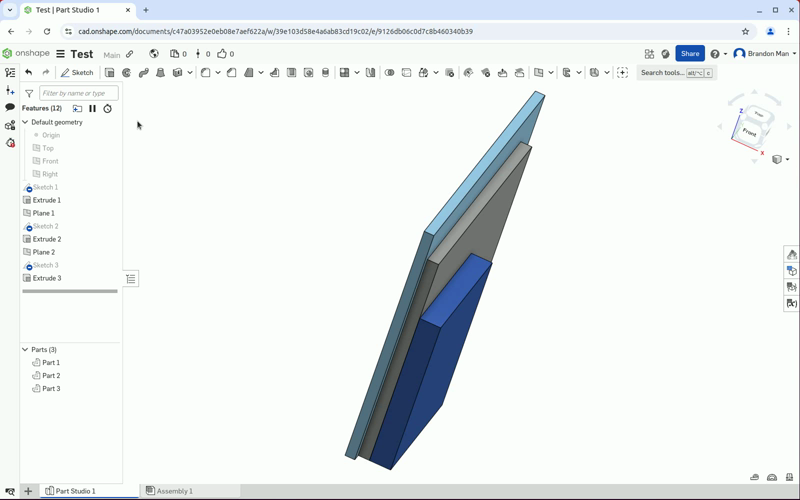
key(down, 2)
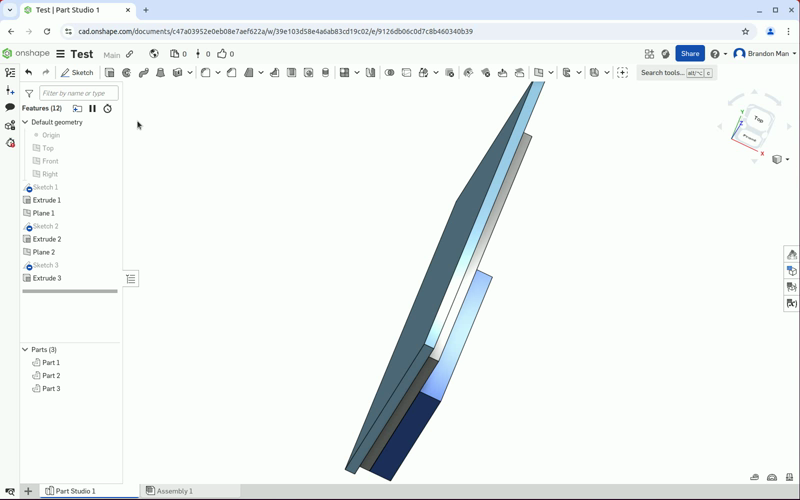
key(up, 2)
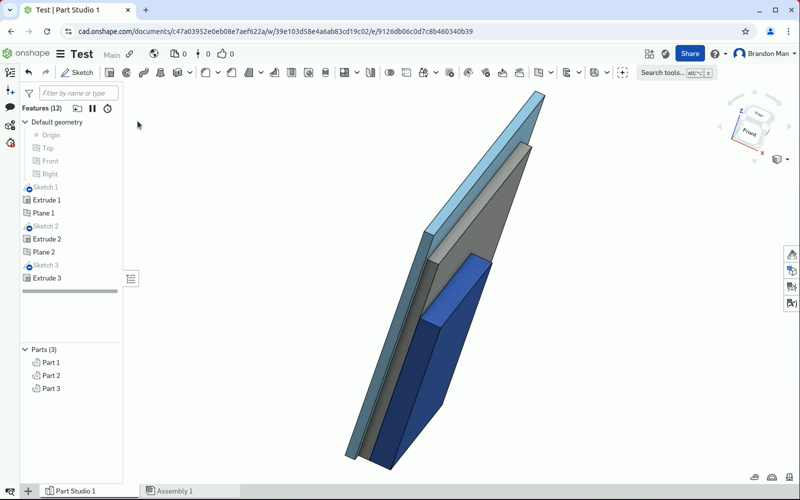
key(left, 2)
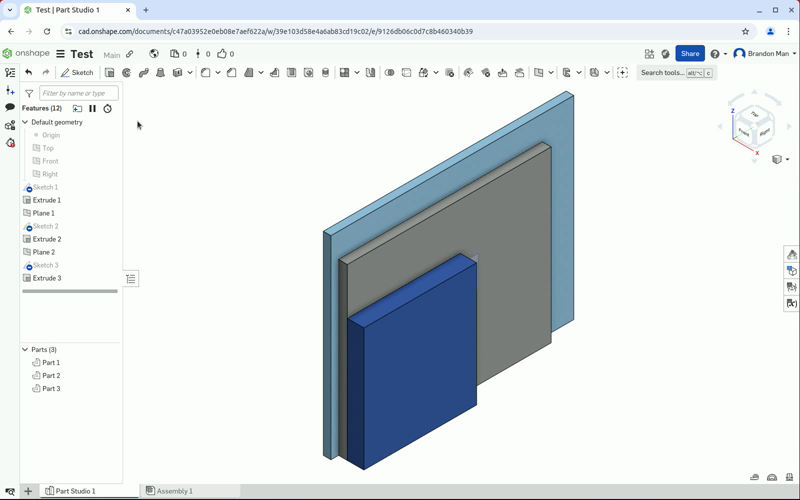
mouse_move(73, 189)
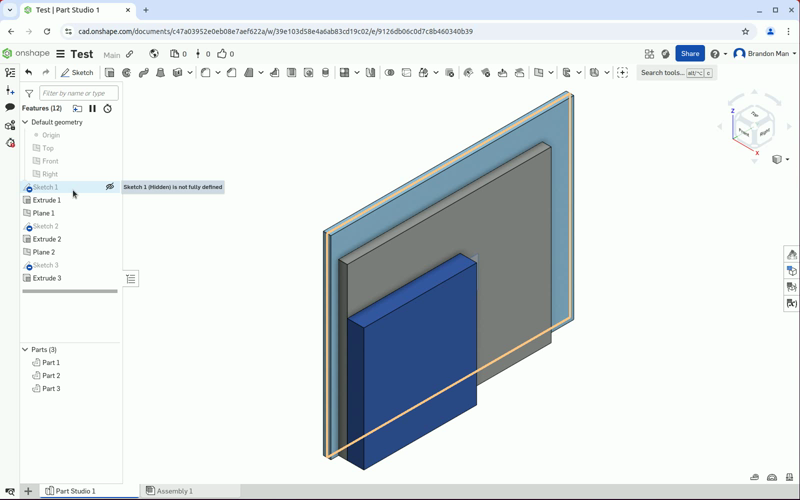
click(73, 189)